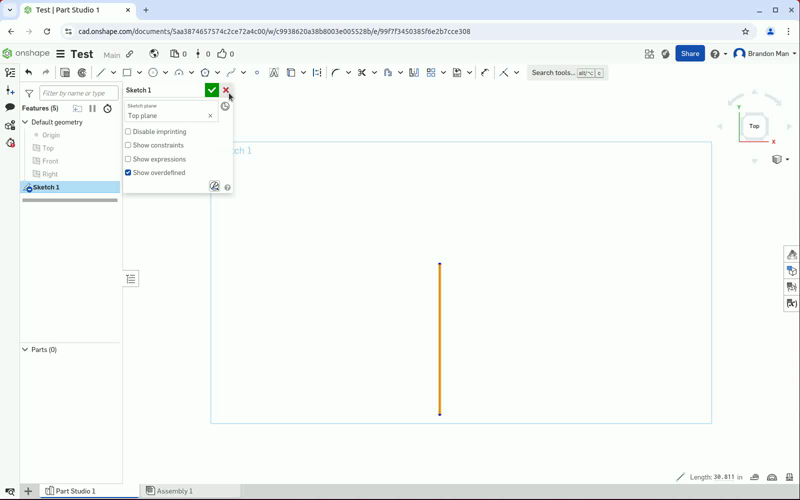
key(shift+h)
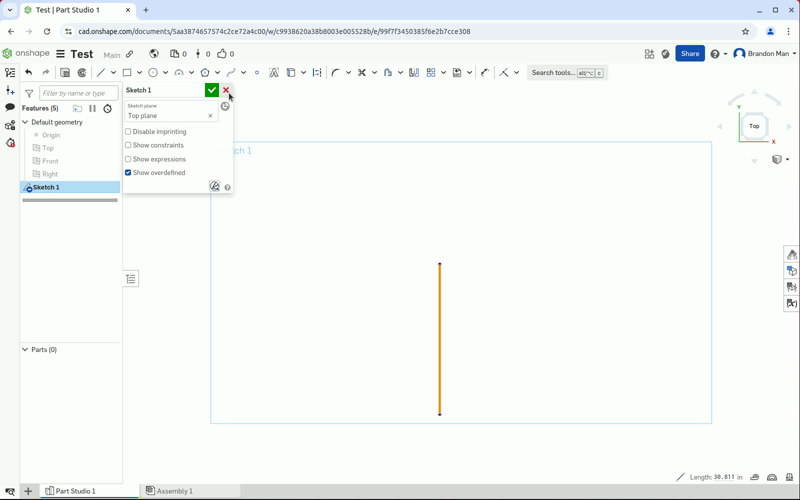
key(shift+s)
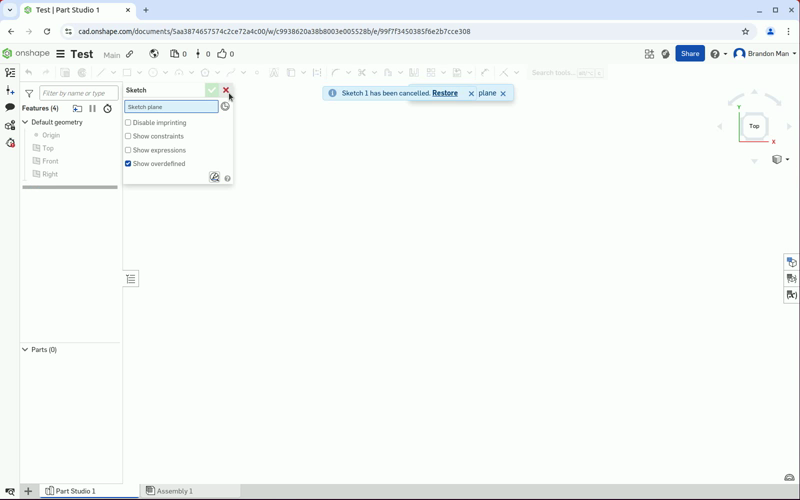
mouse_move(73, 150)
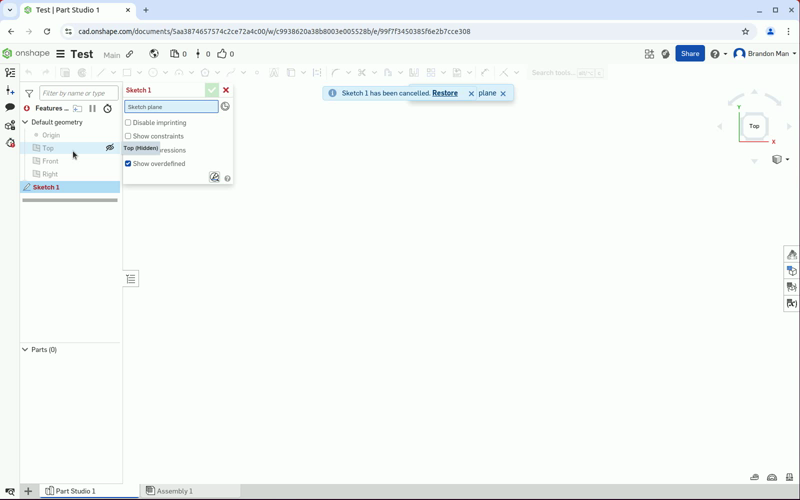
click(73, 150)
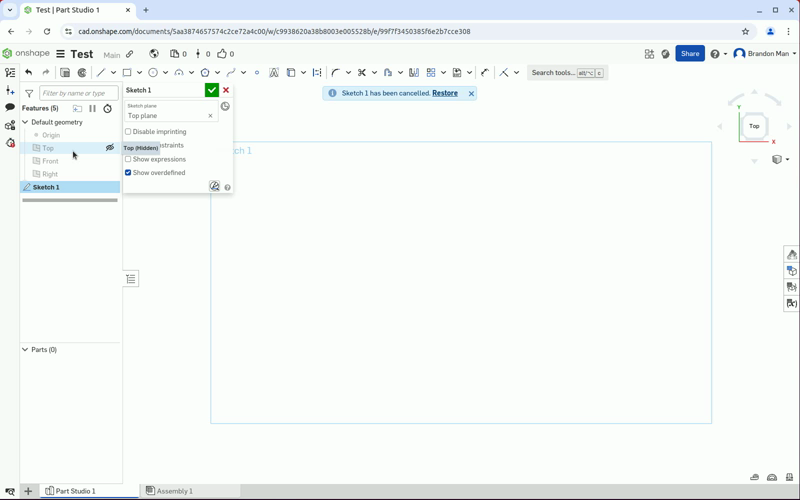
mouse_move(73, 352)
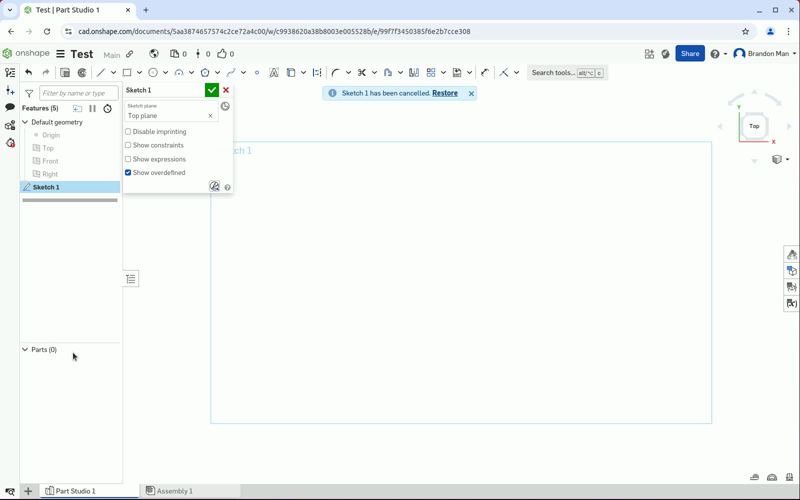
key(y)
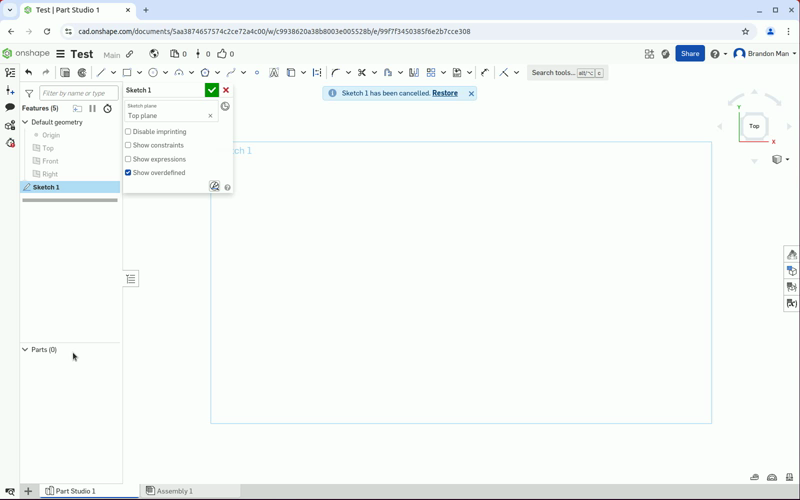
key(c)
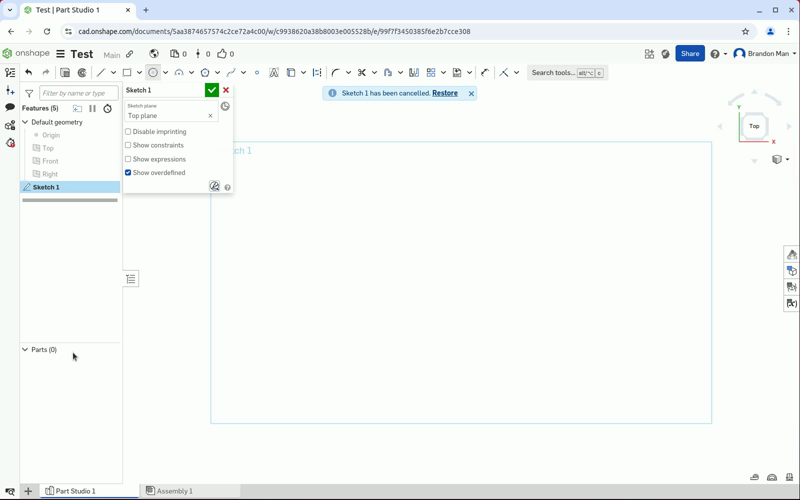
key_down(shift)
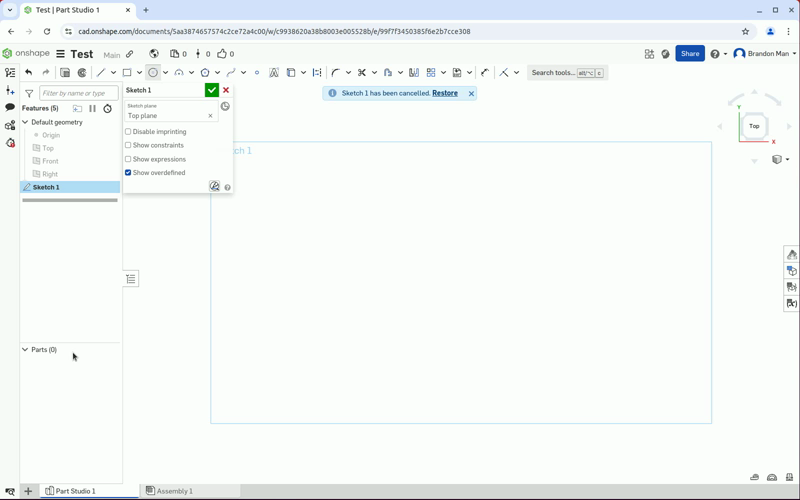
mouse_move(461, 282)
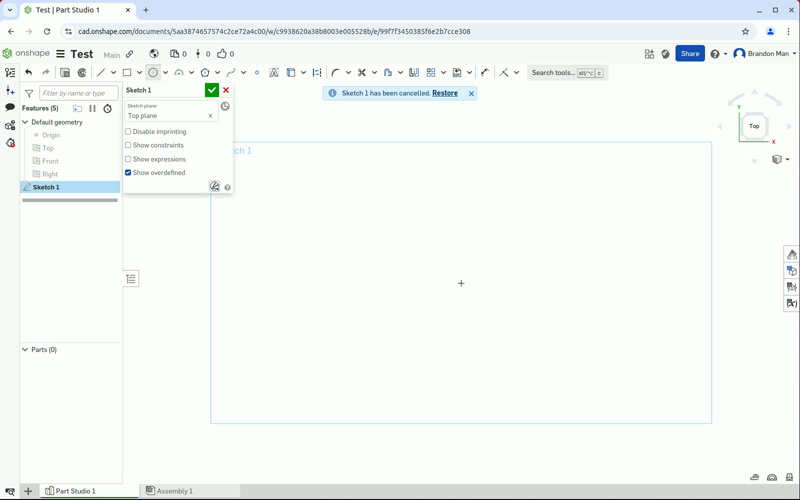
click(461, 282)
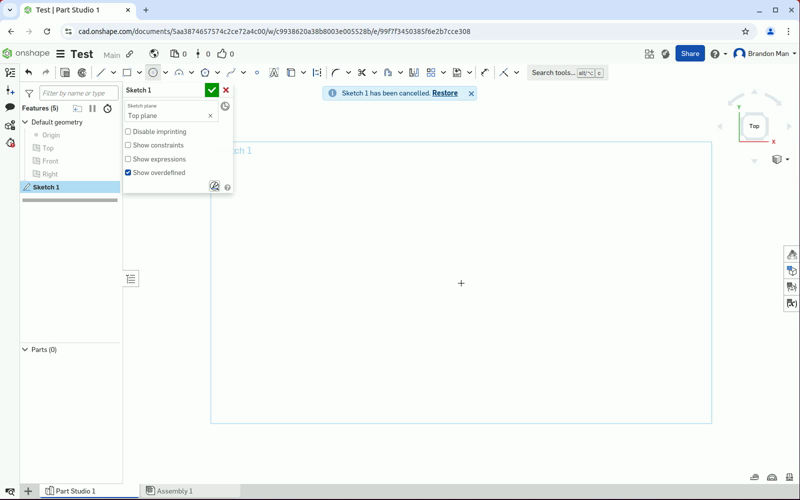
key_up(shift)
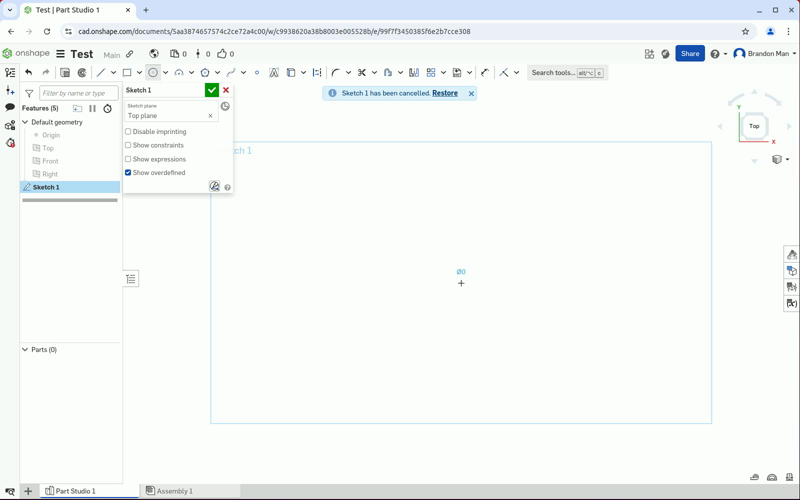
mouse_move(499, 282)
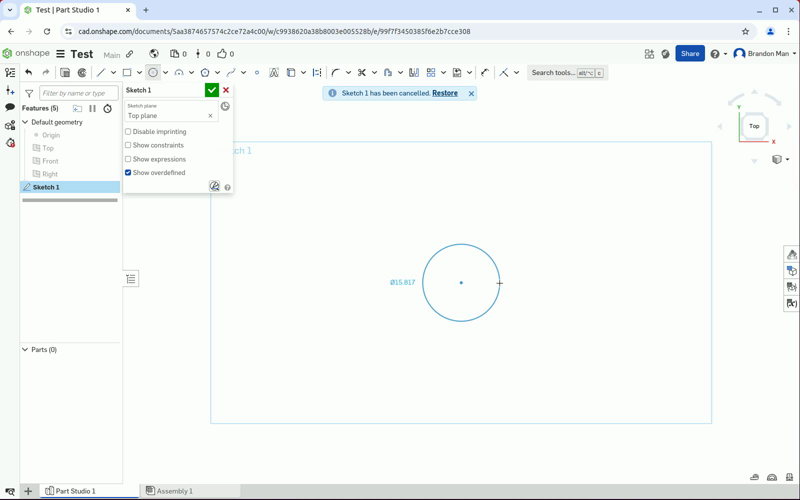
click(499, 282)
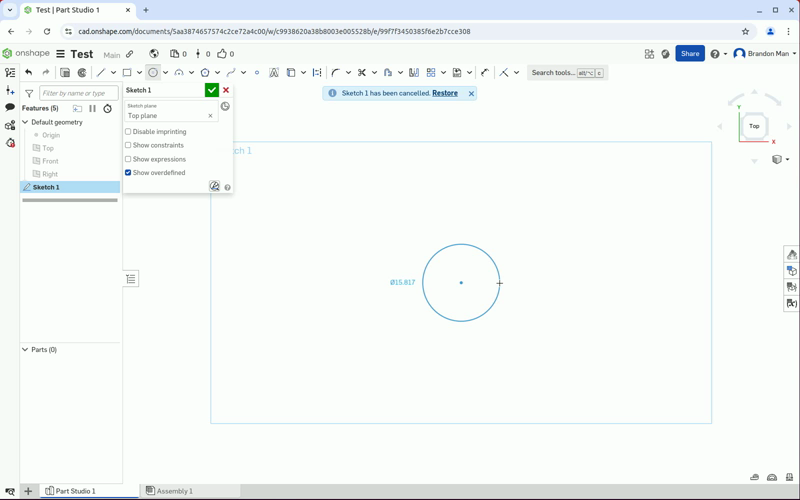
key(esc)
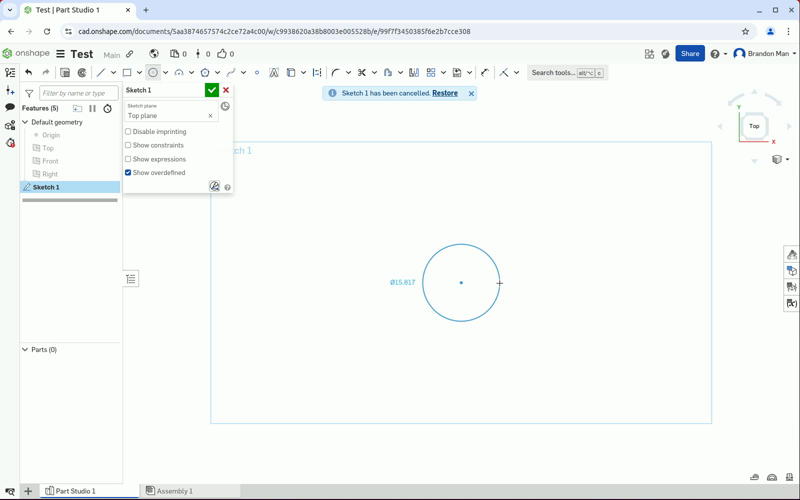
key(c)
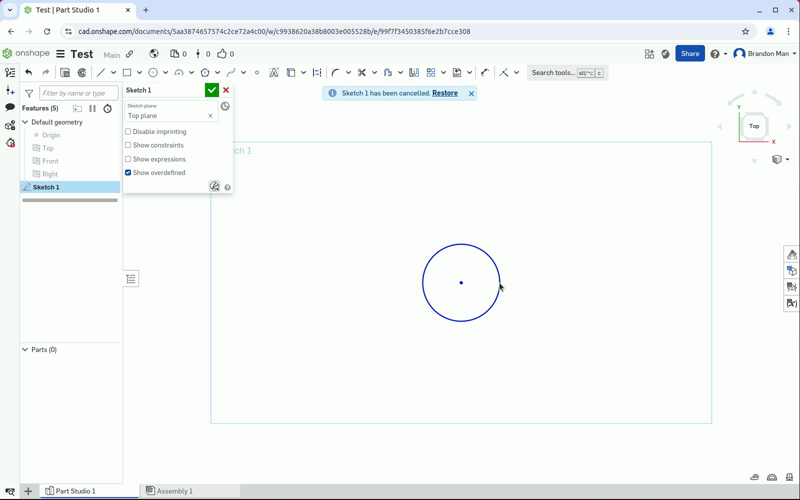
key_down(shift)
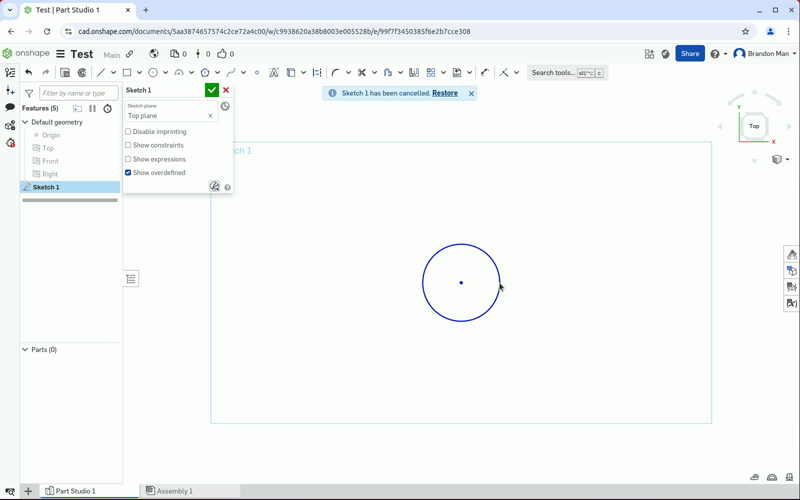
mouse_move(461, 282)
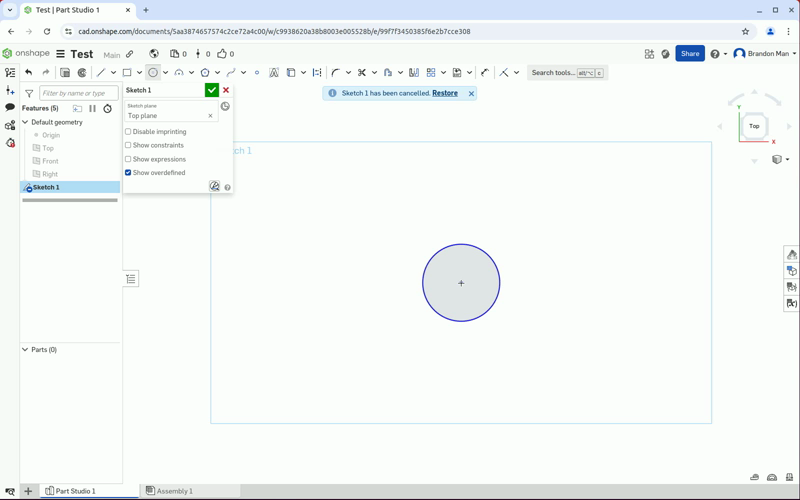
click(461, 282)
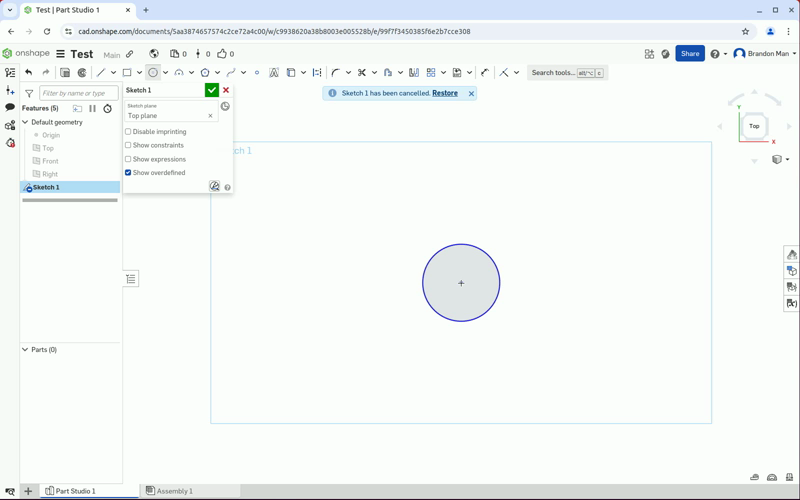
key_up(shift)
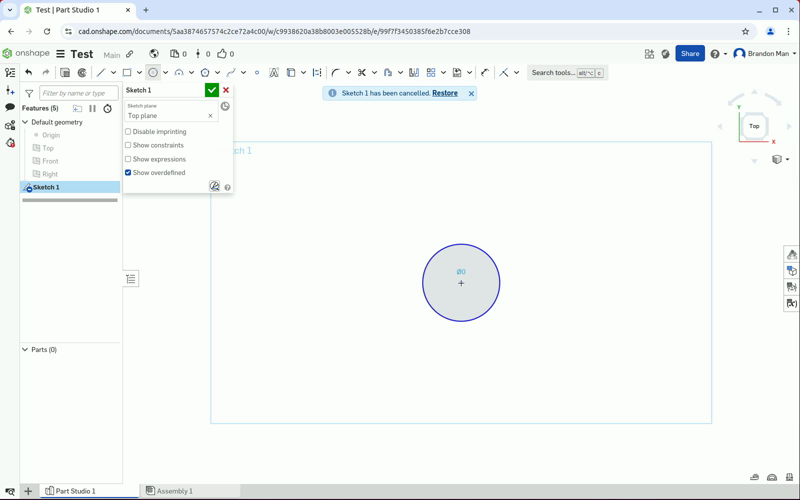
mouse_move(472, 282)
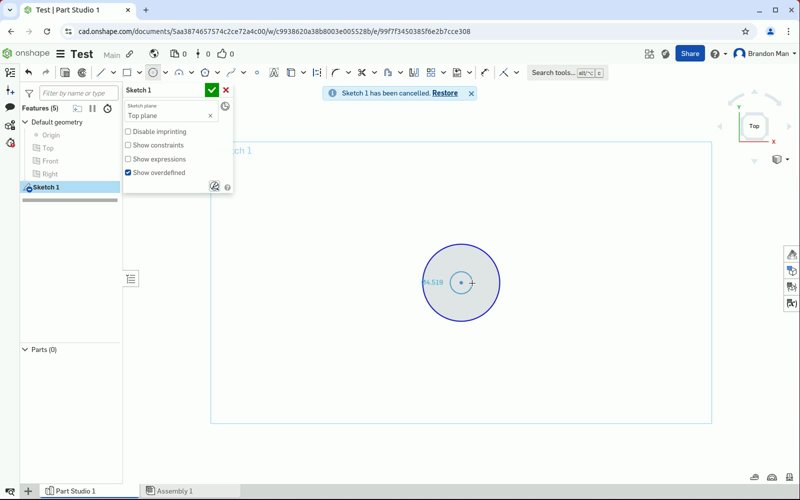
click(472, 282)
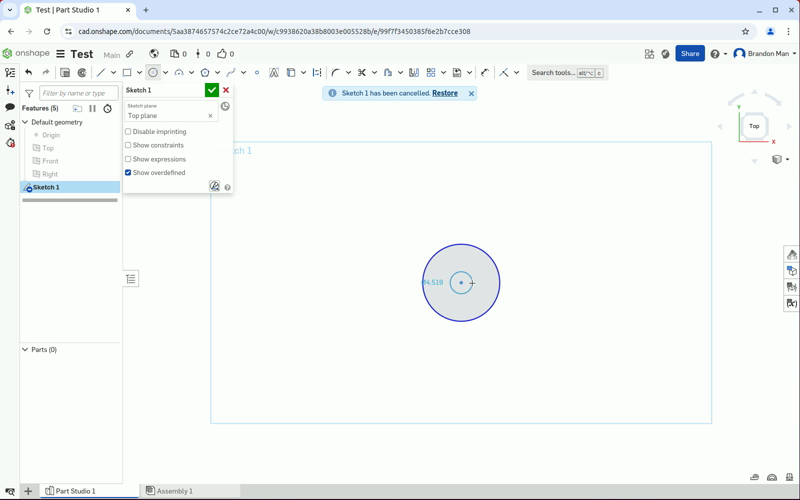
key(esc)
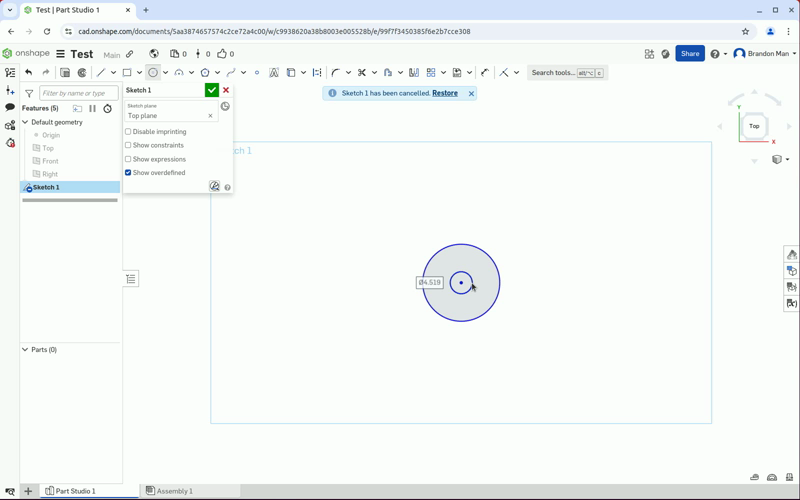
mouse_move(453, 313)
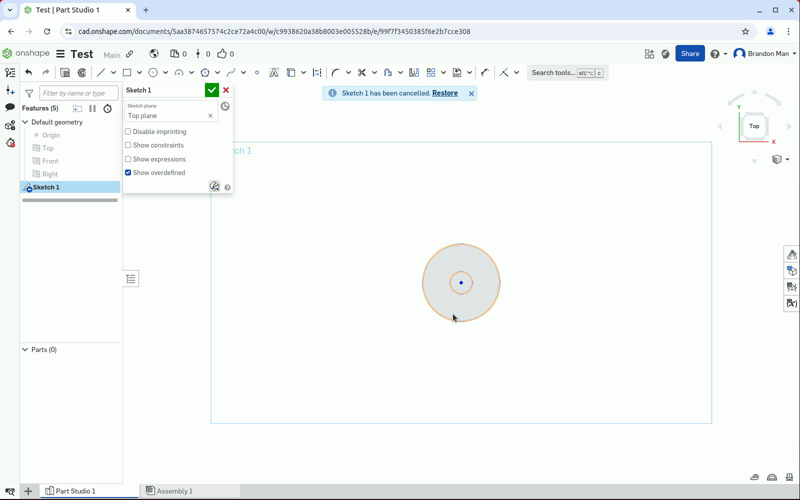
click(453, 313)
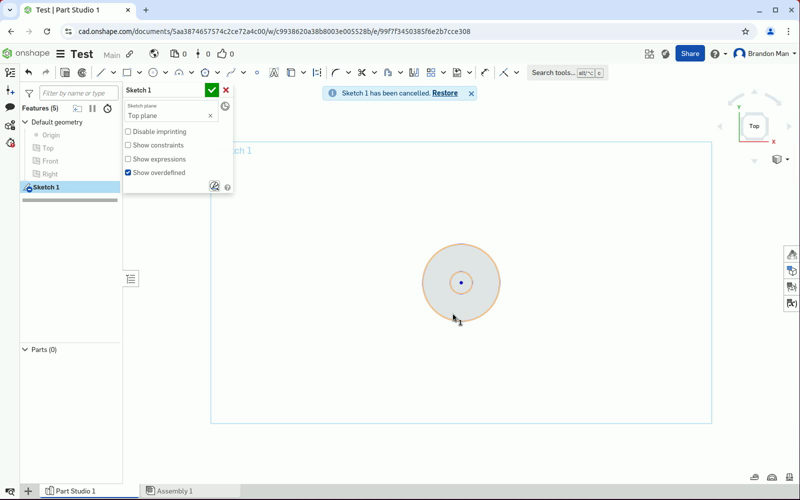
mouse_move(73, 352)
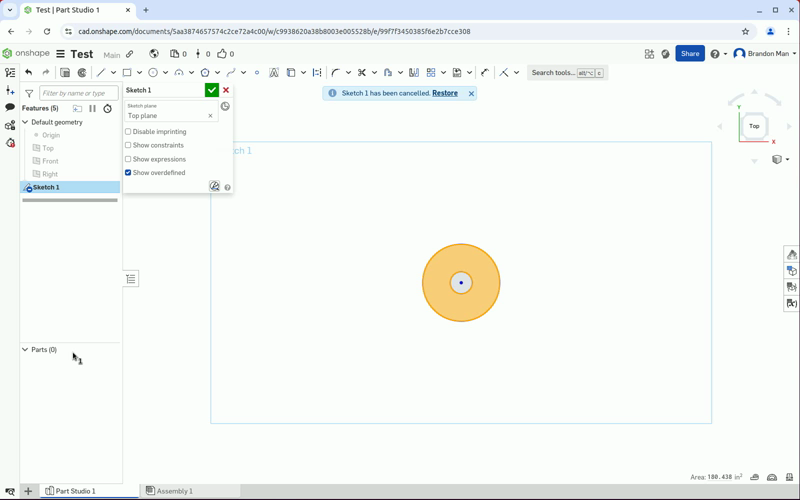
key(shift+y)
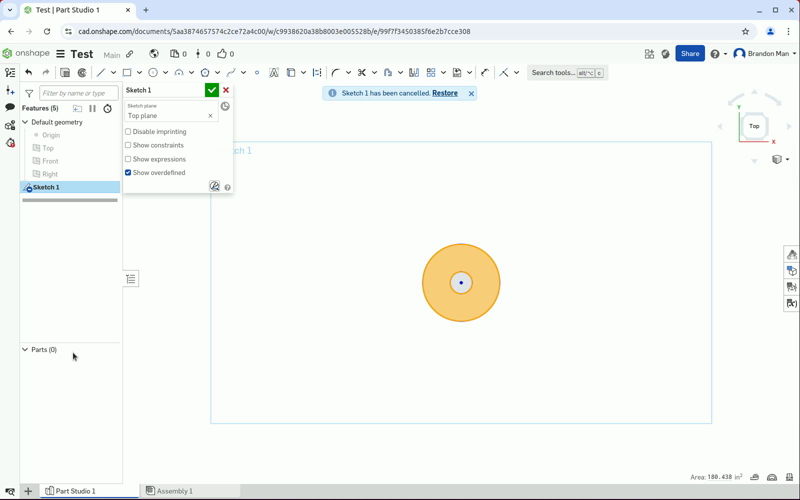
key(shift+e)
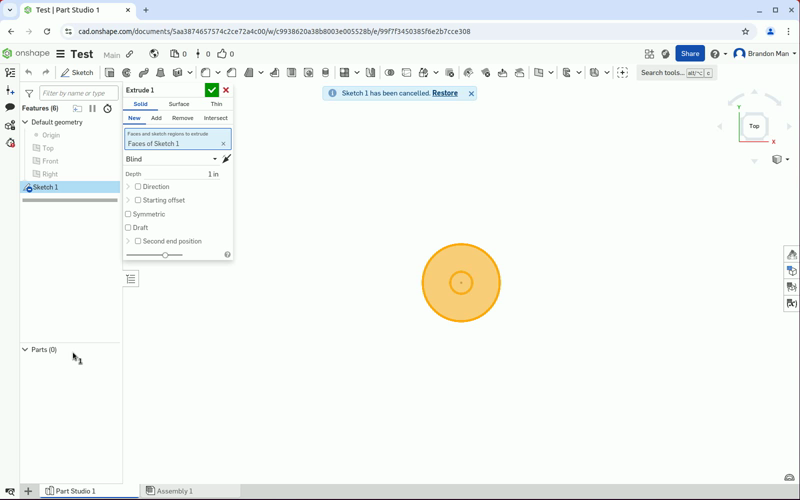
mouse_move(143, 106)
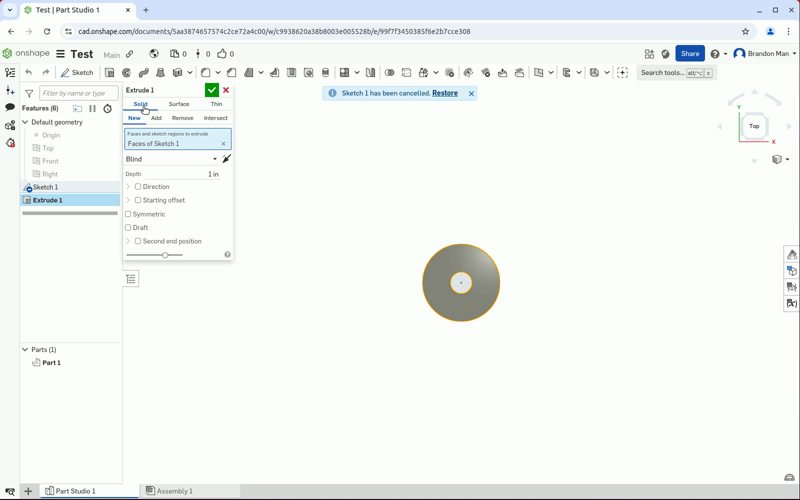
click(143, 106)
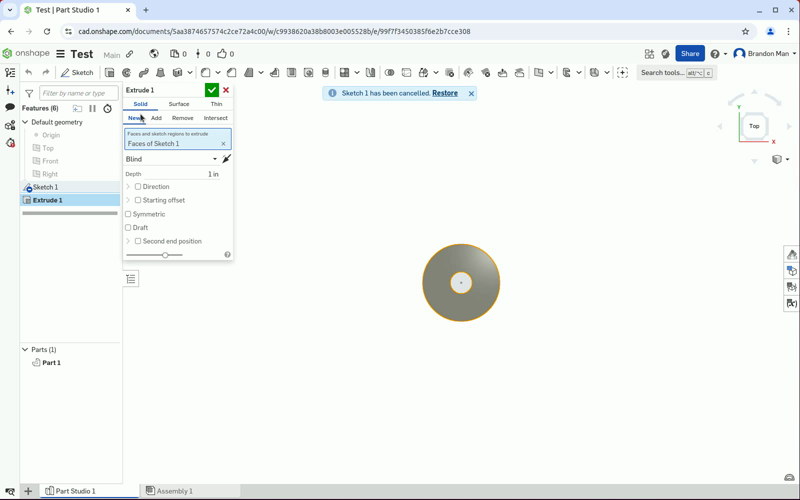
mouse_move(137, 120)
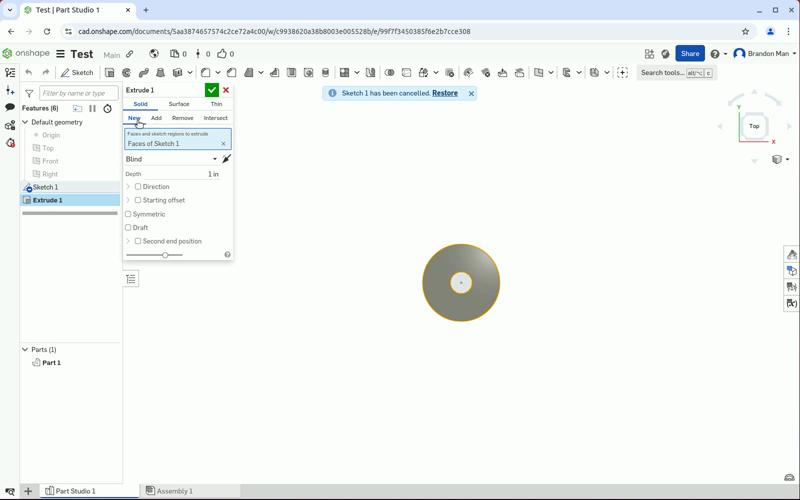
click(137, 120)
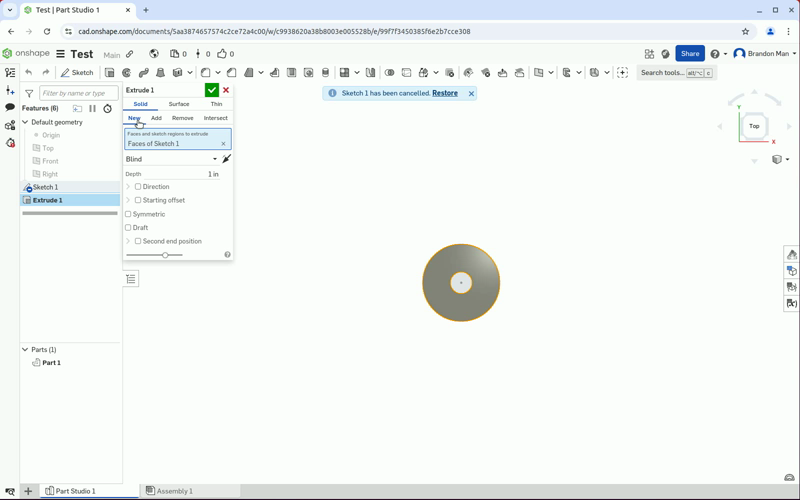
key(tab, 4)
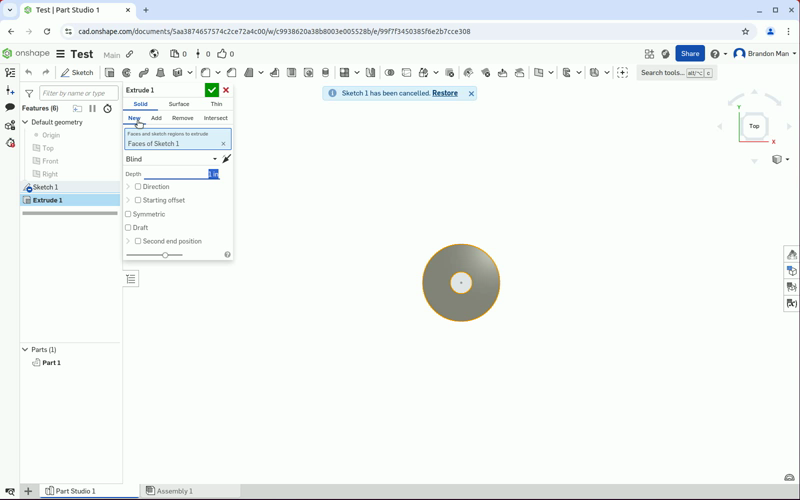
text(23.108)
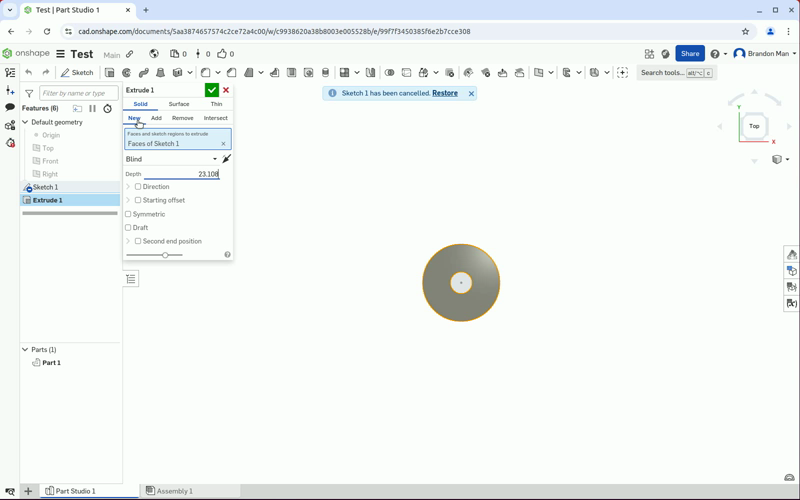
key(enter)
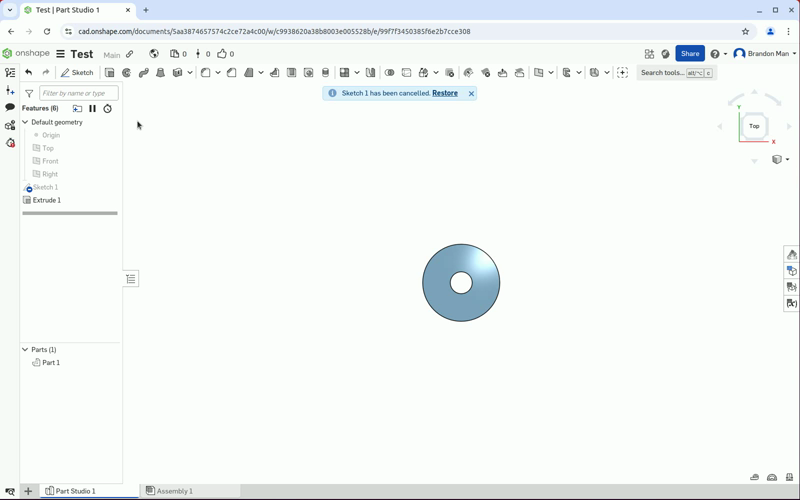
key(shift+h)
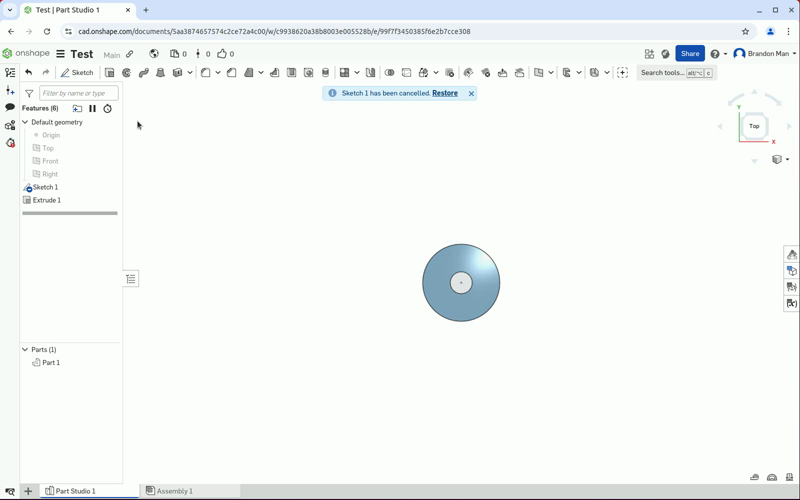
key(shift+h)
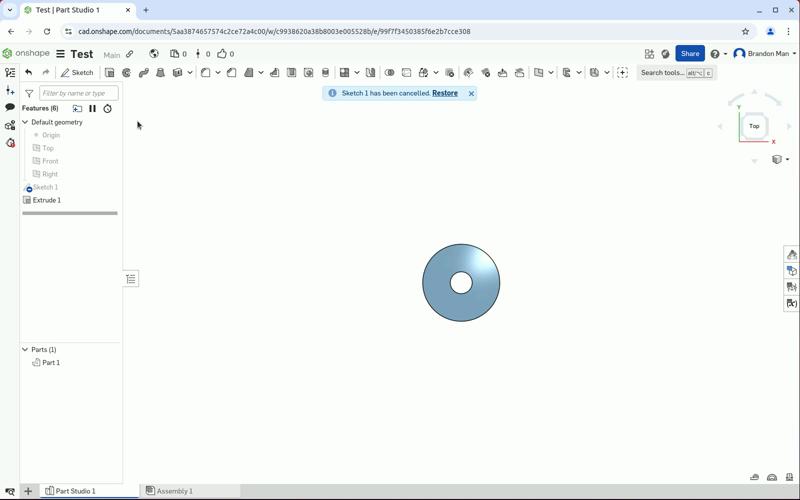
mouse_move(73, 189)
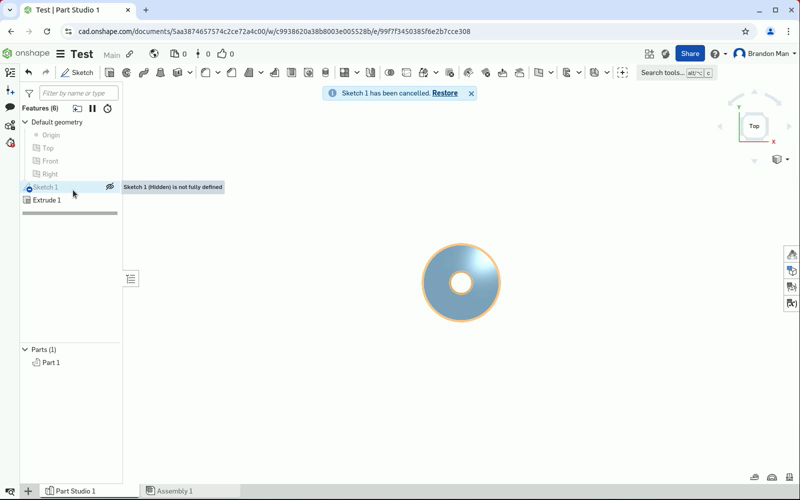
click(73, 189)
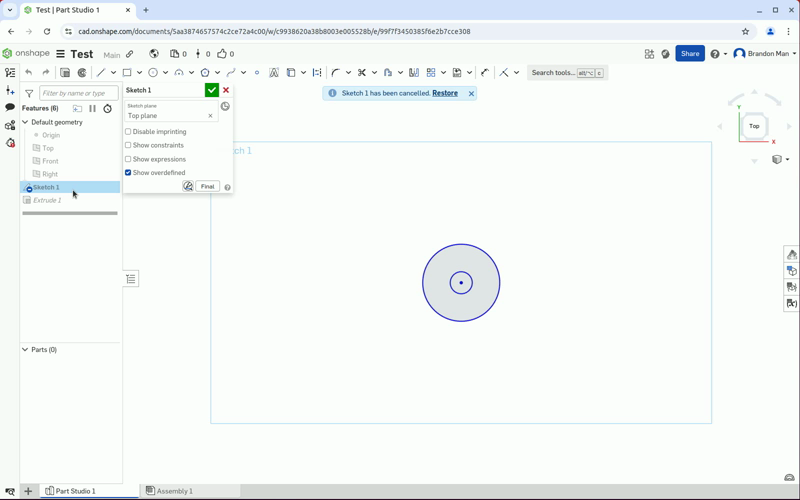
mouse_move(229, 92)
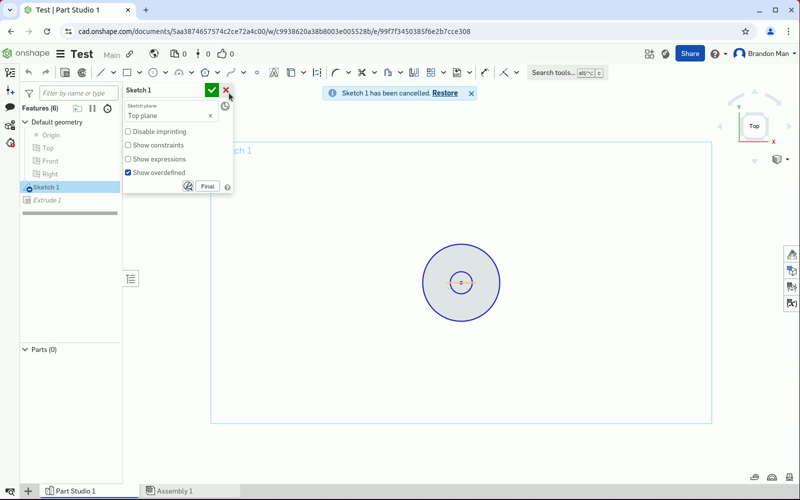
click(229, 92)
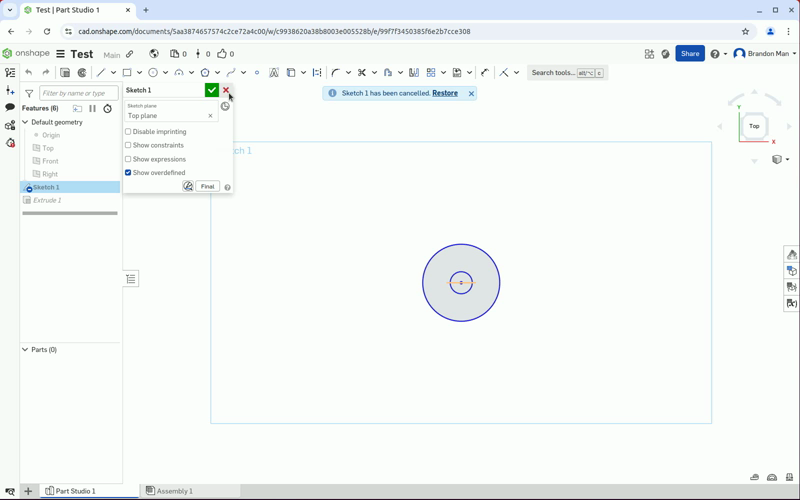
key(shift+s)
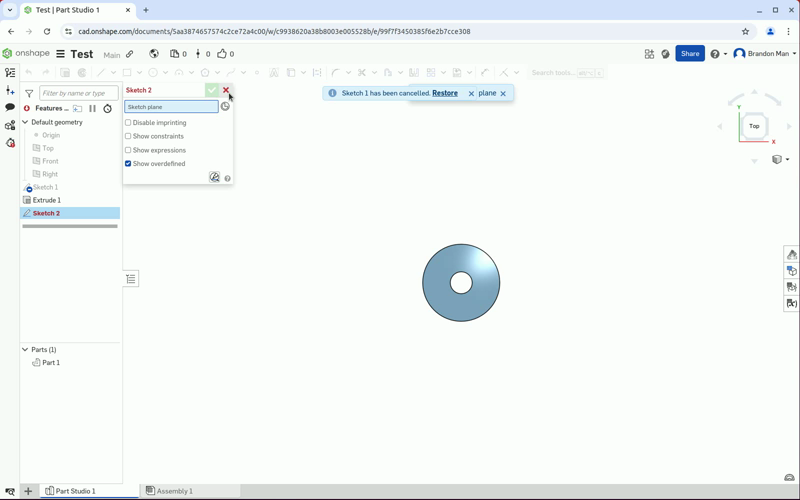
mouse_move(73, 150)
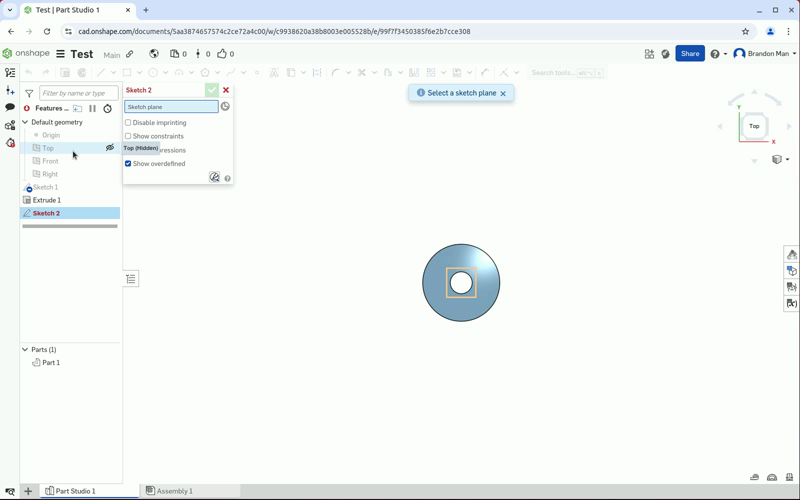
click(73, 150)
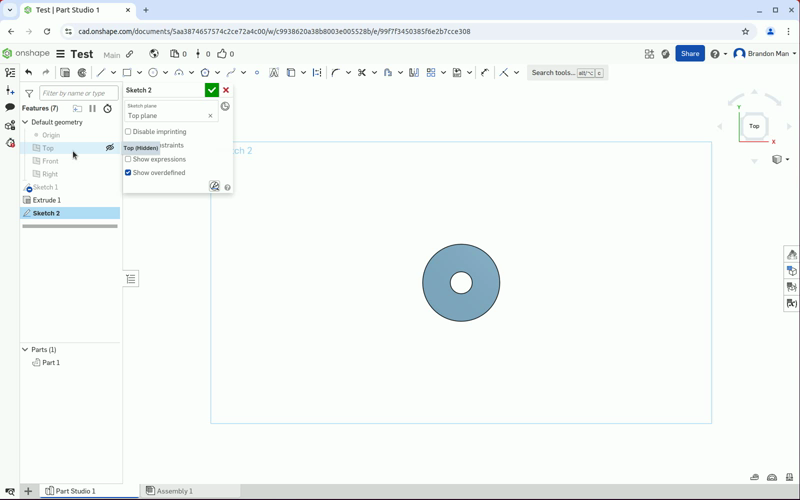
mouse_move(73, 352)
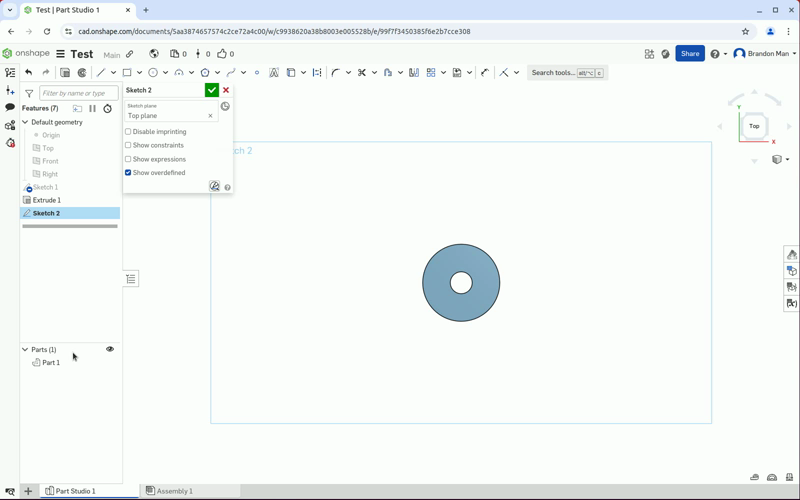
key(y)
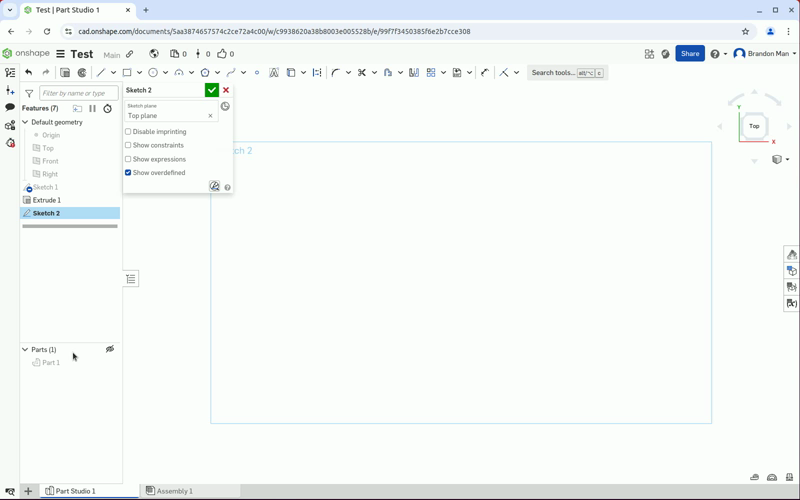
key(c)
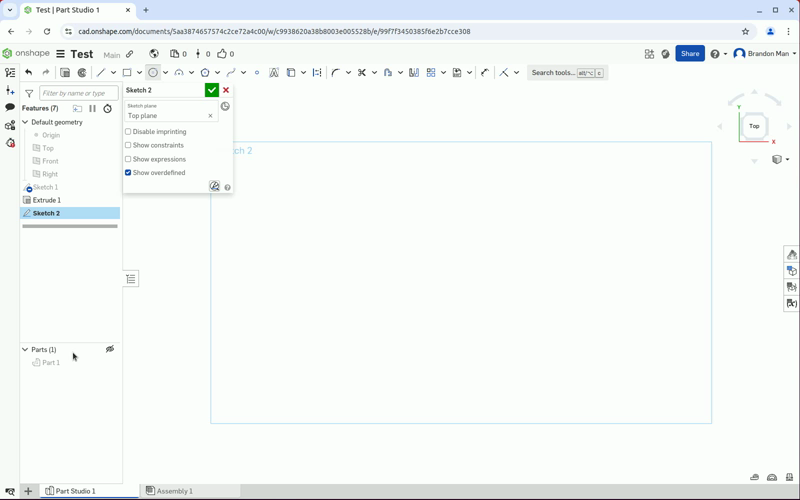
key_down(shift)
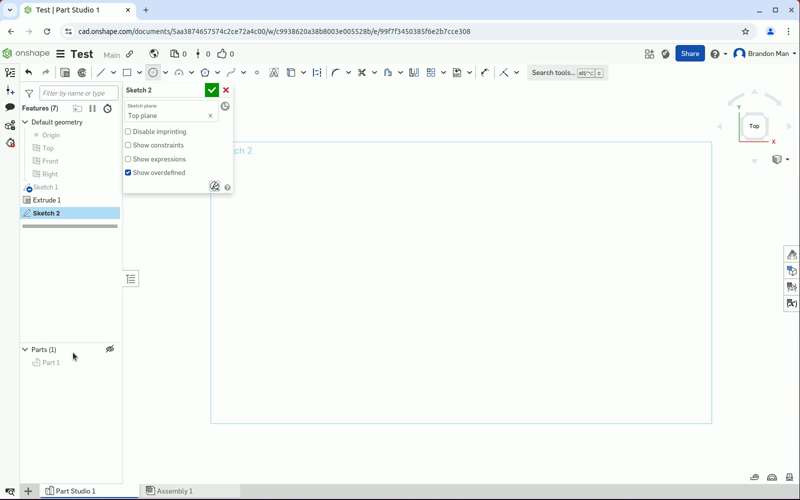
mouse_move(460, 282)
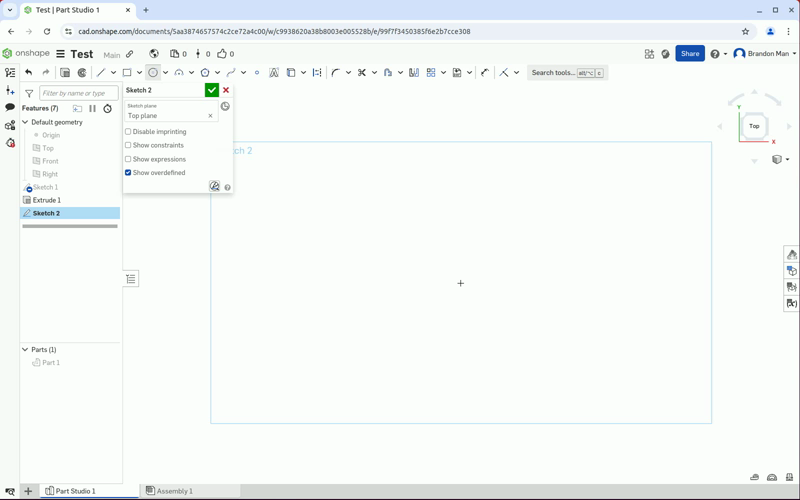
click(460, 282)
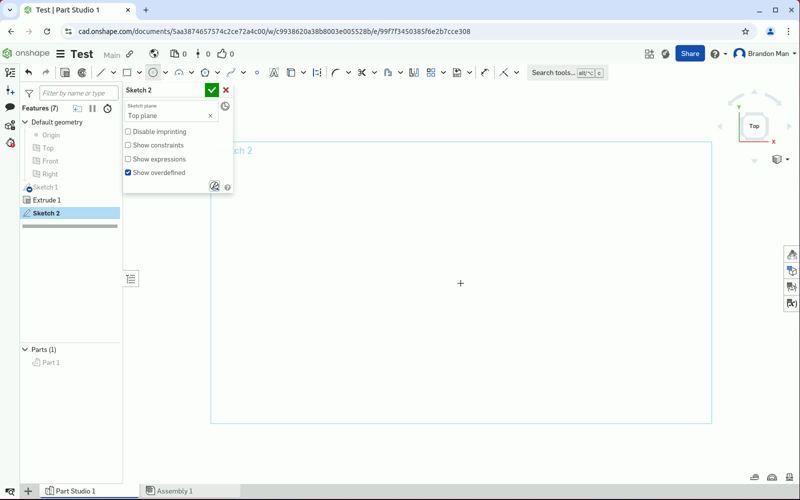
key_up(shift)
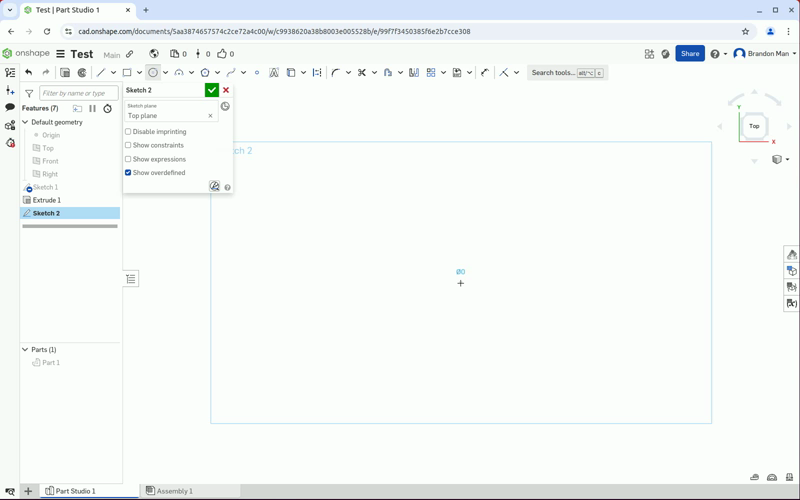
mouse_move(472, 282)
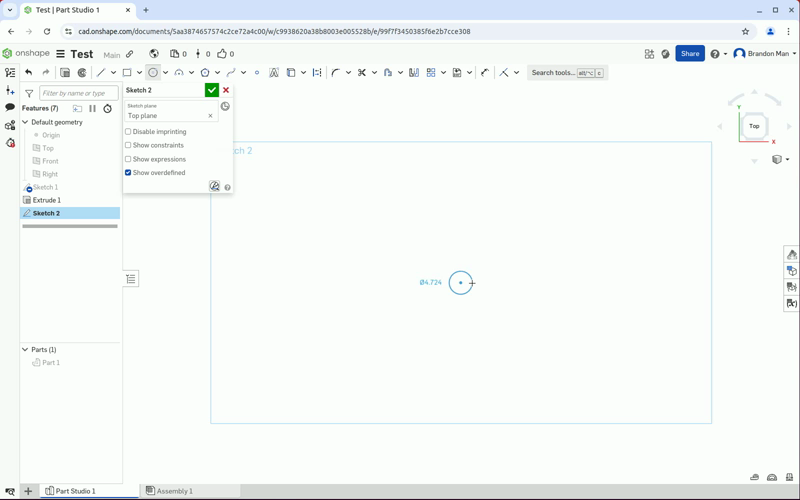
click(472, 282)
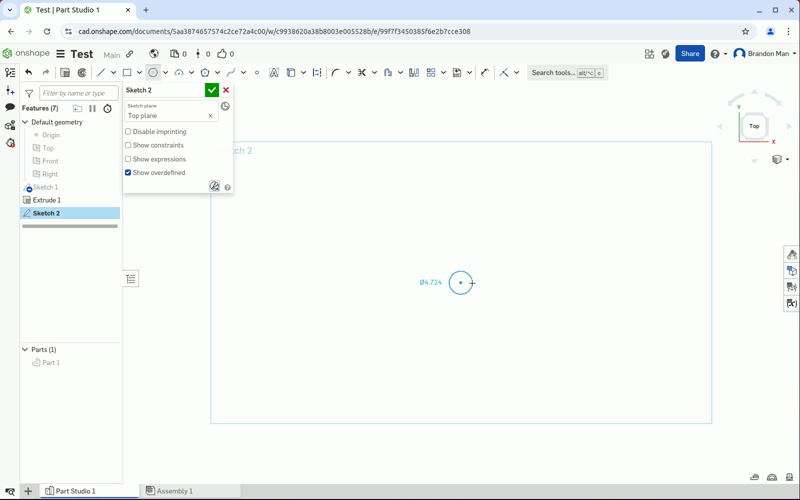
key(esc)
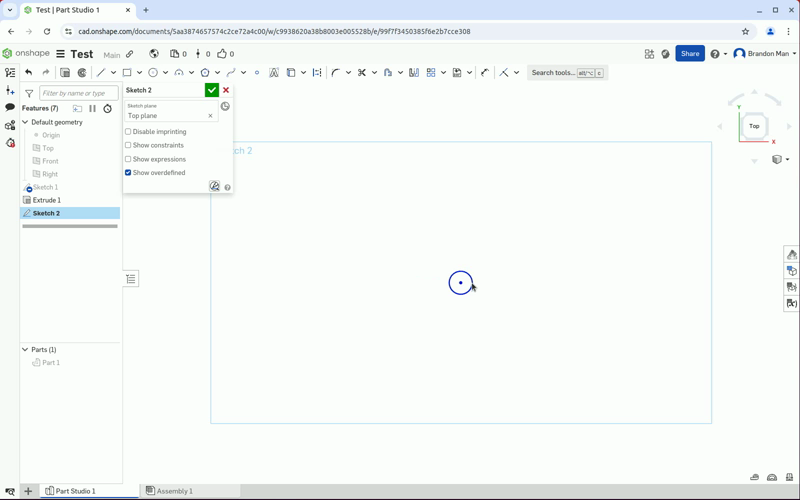
mouse_move(464, 293)
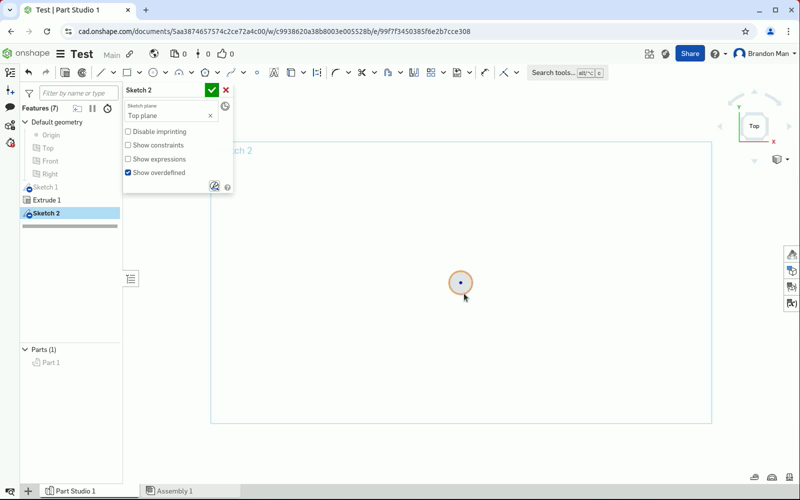
scroll(6)
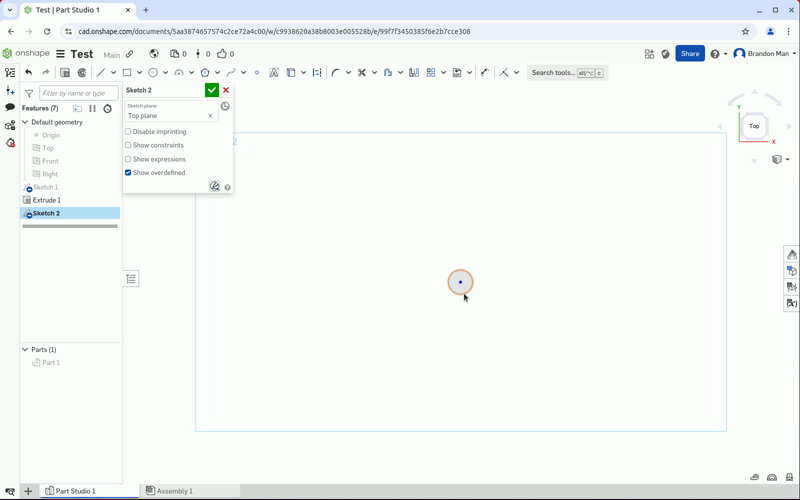
scroll(6)
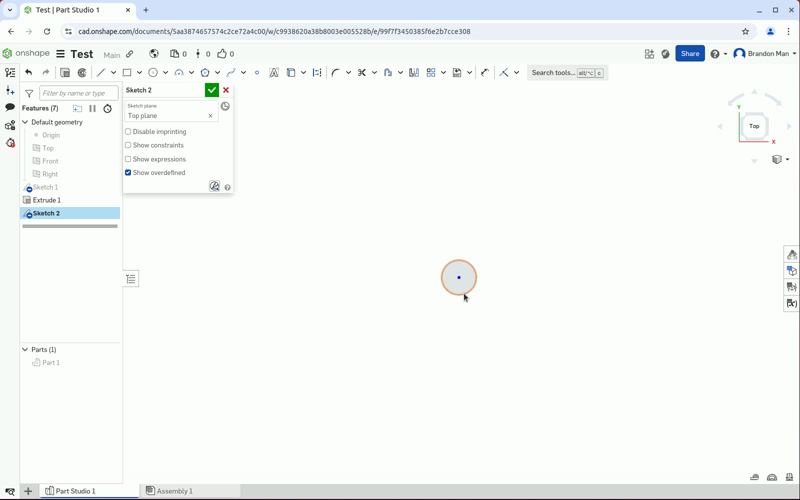
scroll(6)
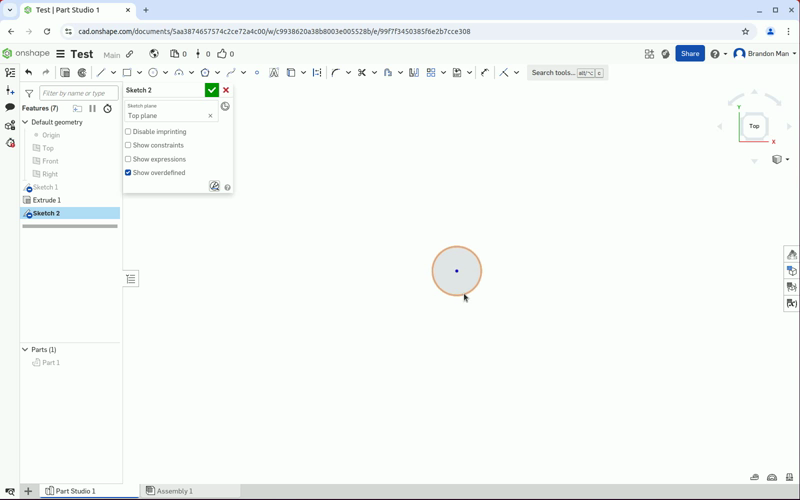
scroll(6)
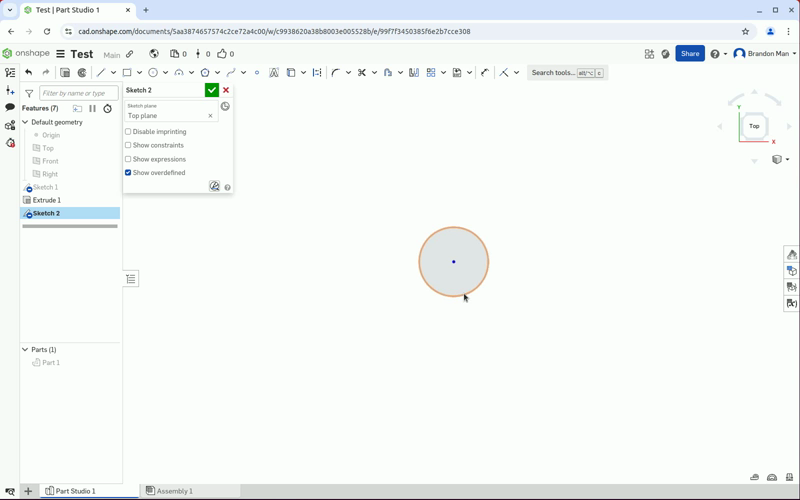
scroll(6)
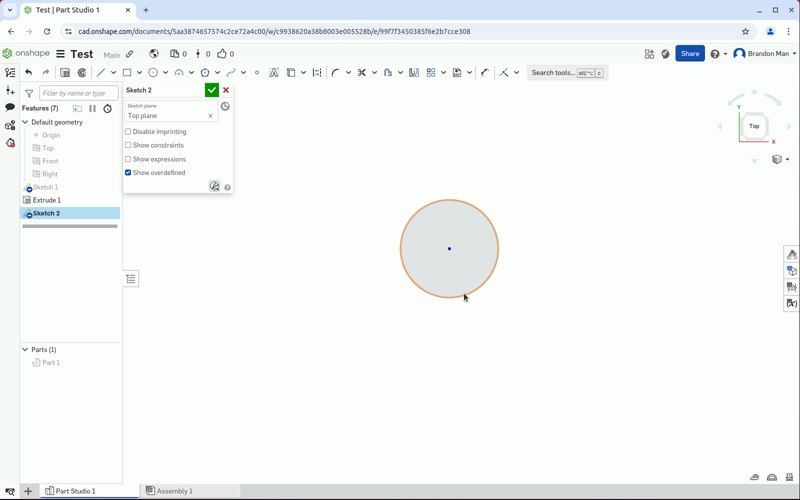
scroll(6)
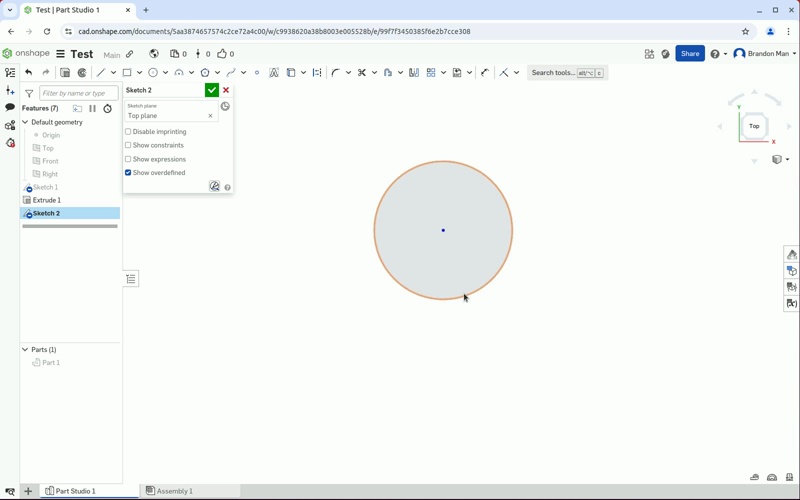
scroll(6)
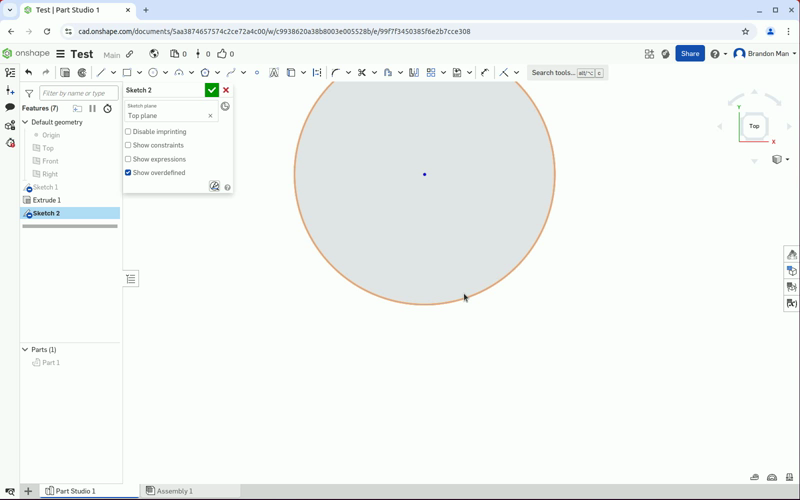
click(464, 293)
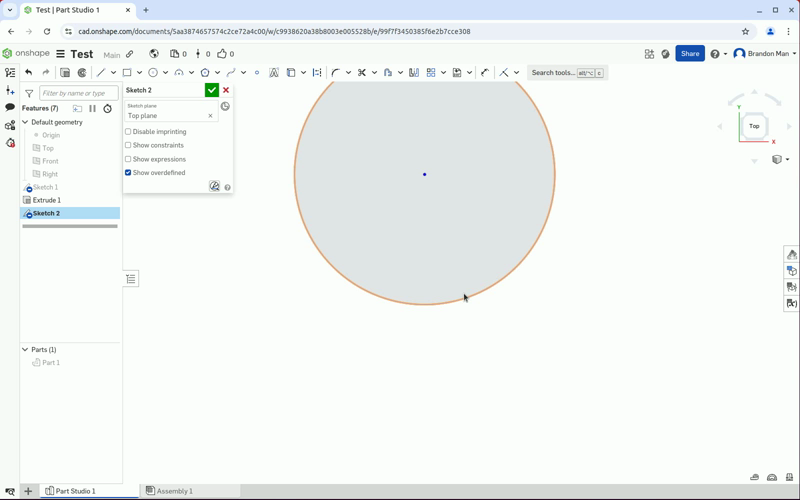
scroll(-6)
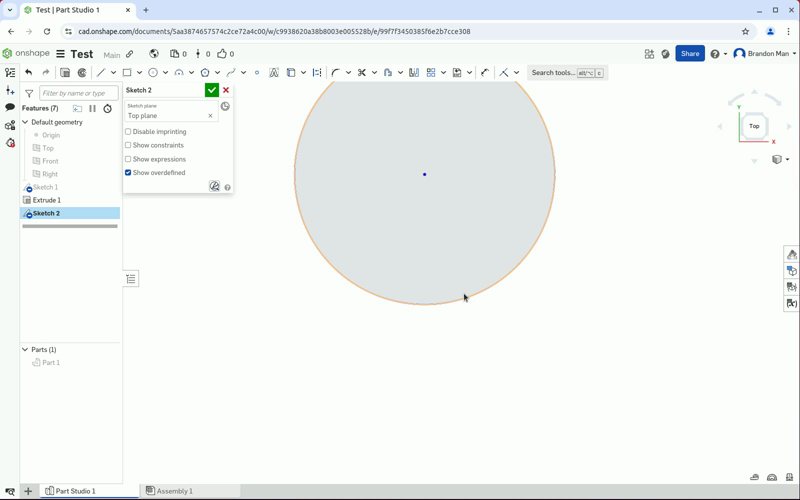
scroll(-6)
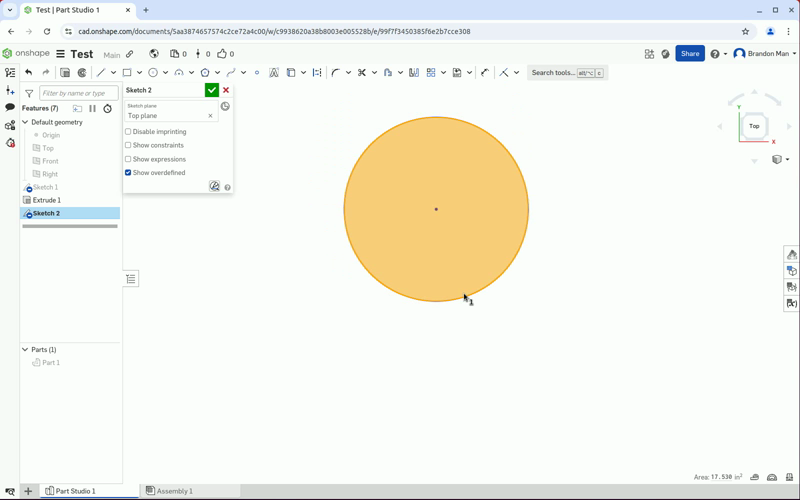
scroll(-6)
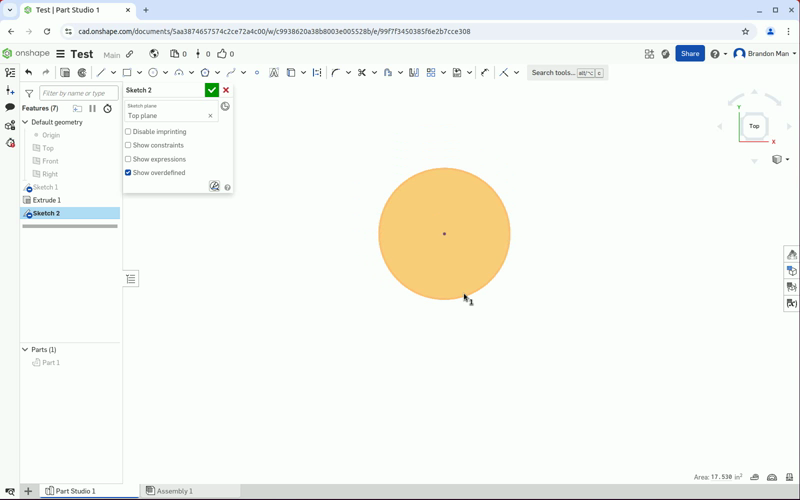
scroll(-6)
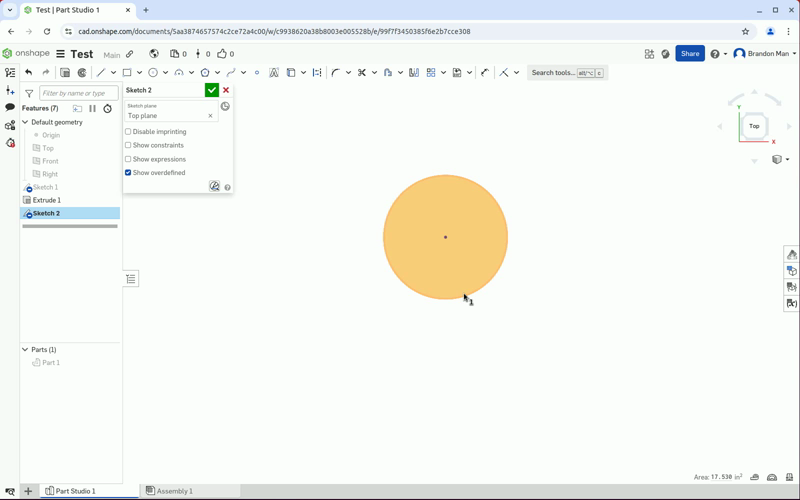
scroll(-6)
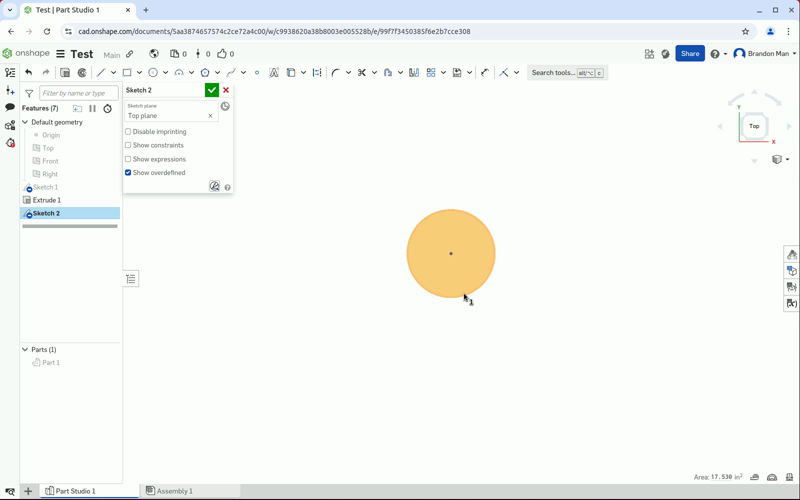
scroll(-6)
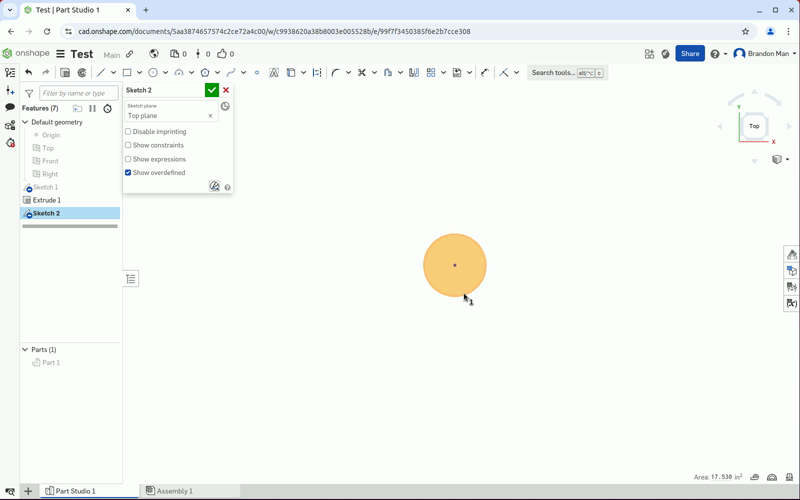
scroll(-6)
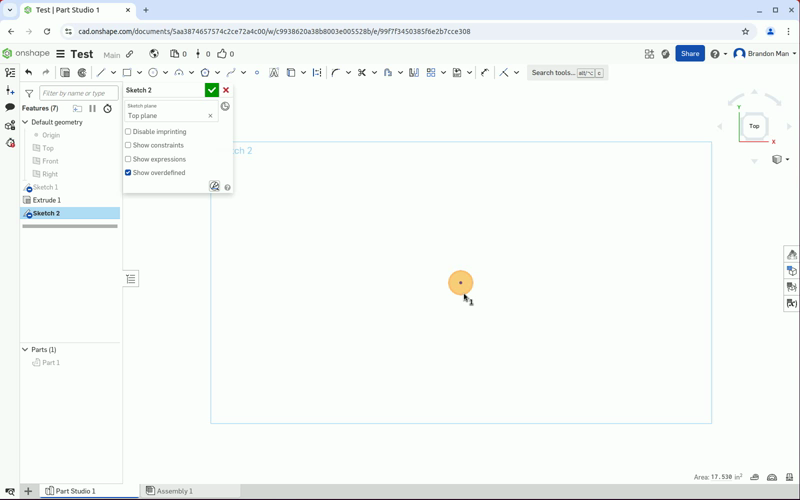
mouse_move(73, 352)
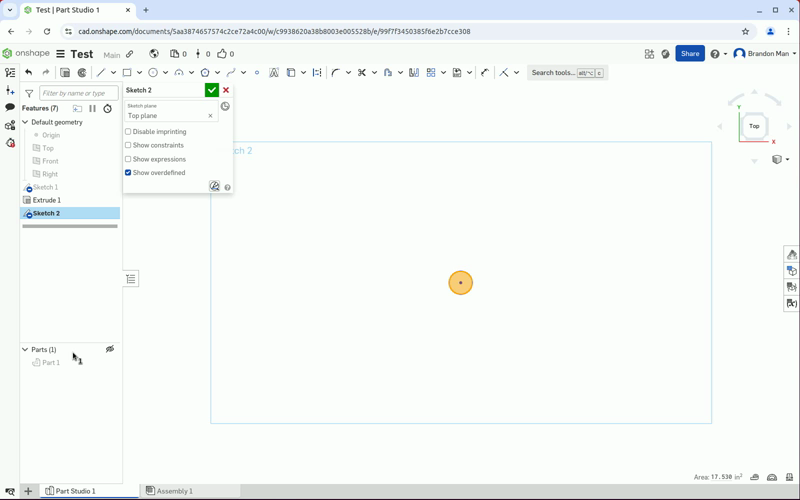
key(shift+y)
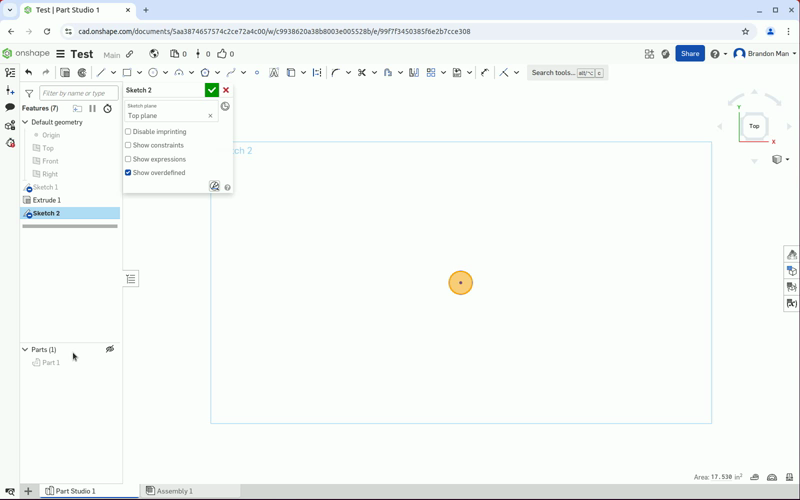
key(shift+e)
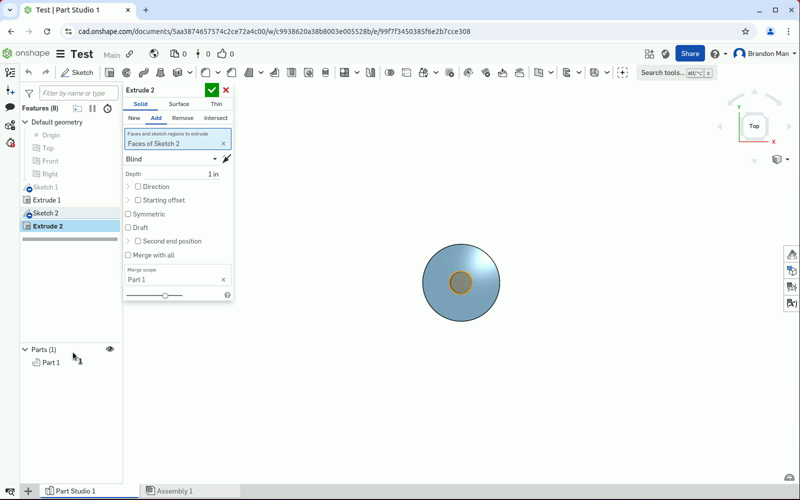
mouse_move(143, 106)
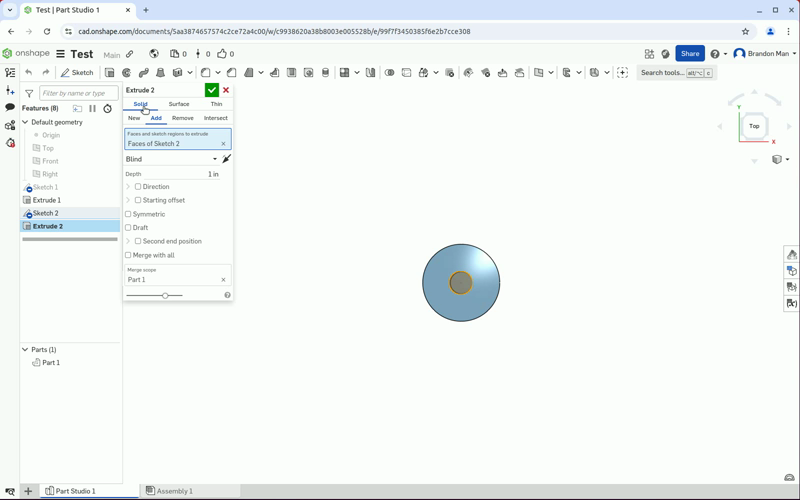
click(143, 106)
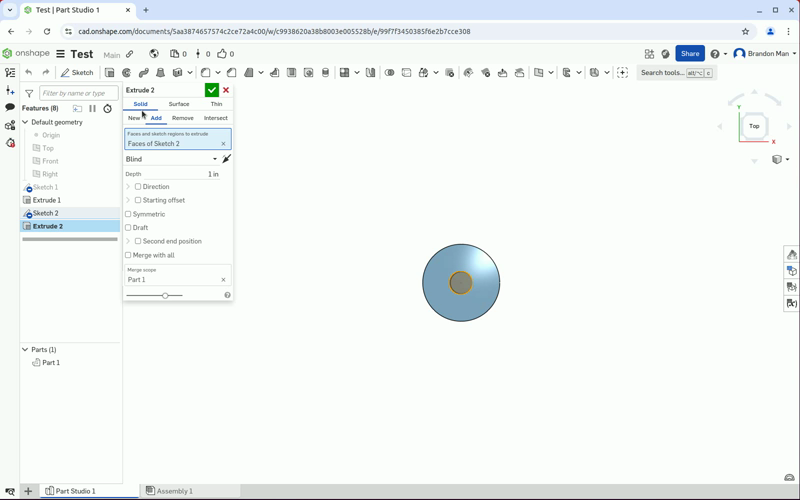
mouse_move(137, 120)
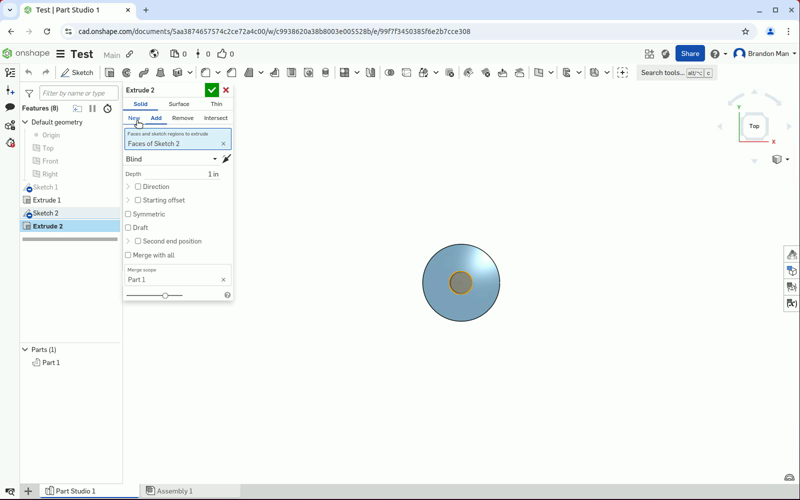
click(137, 120)
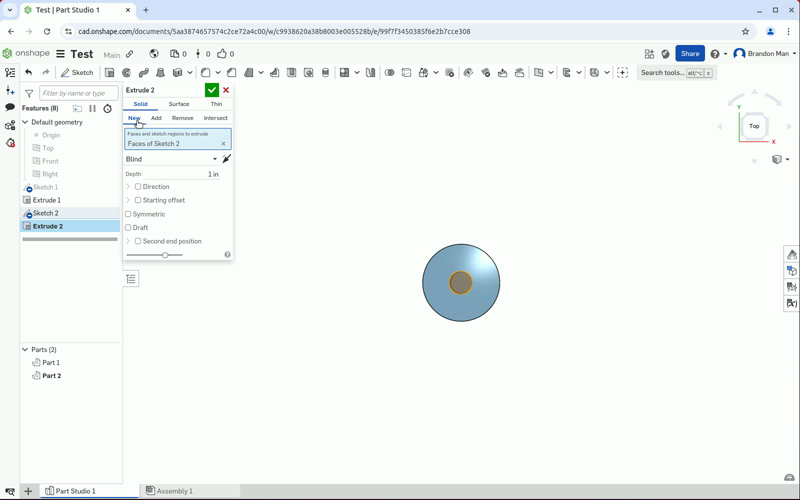
key(tab, 4)
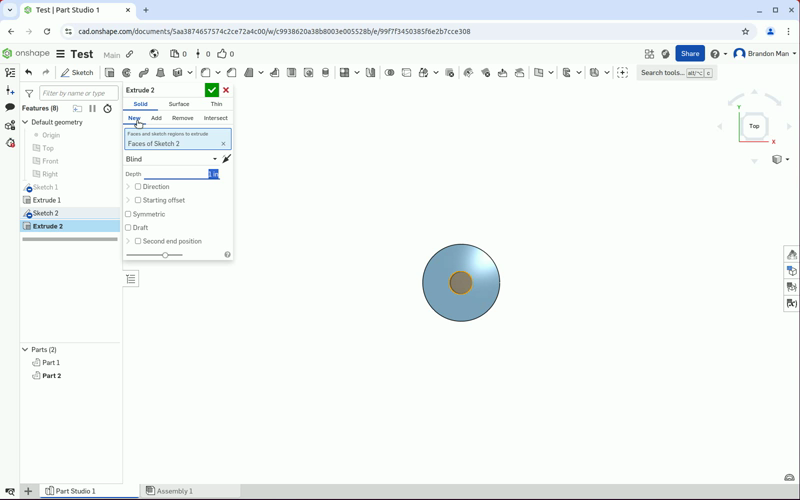
text(7.703)
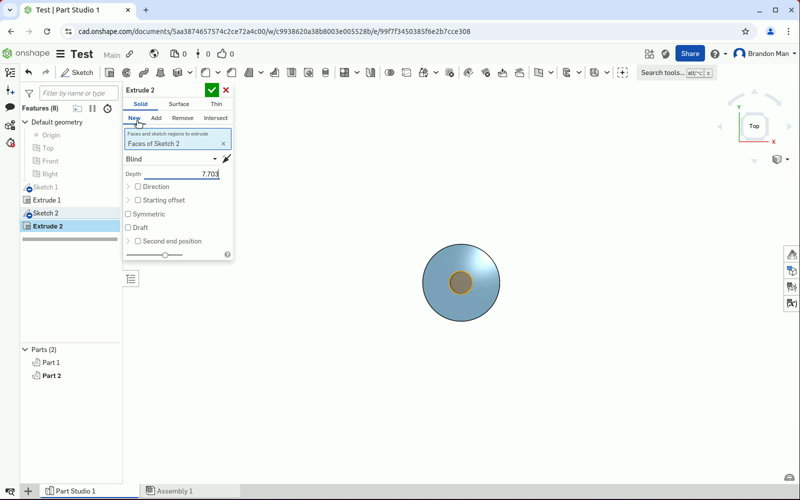
key(enter)
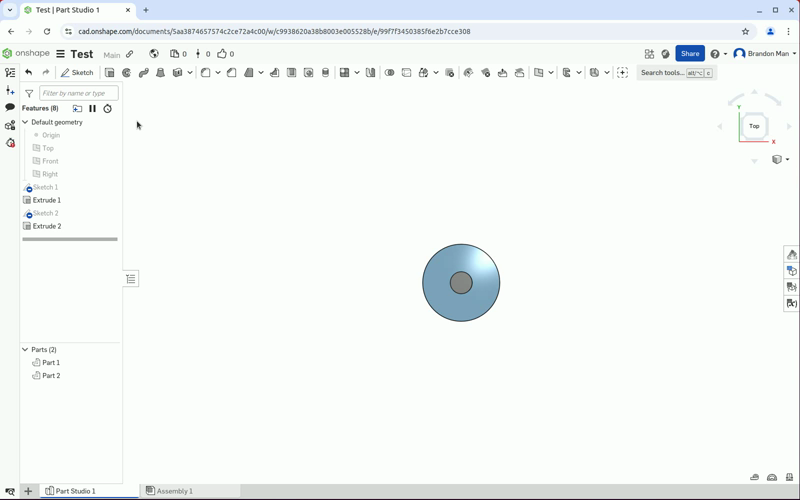
key(shift+h)
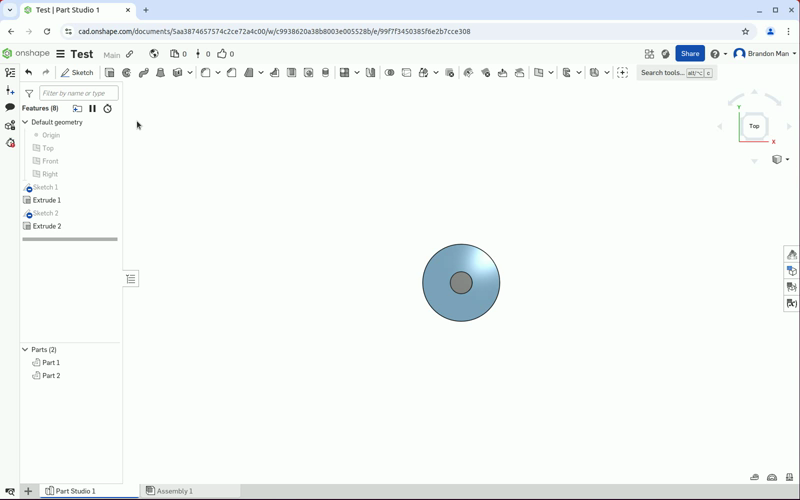
key(shift+h)
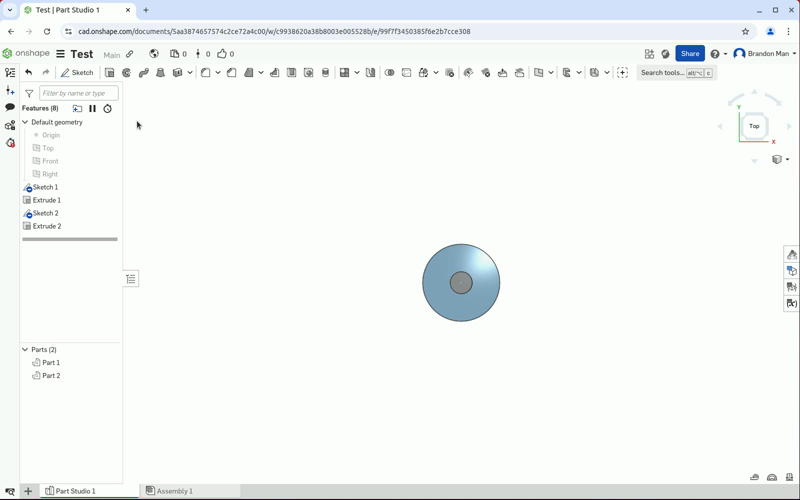
key(shift+7)
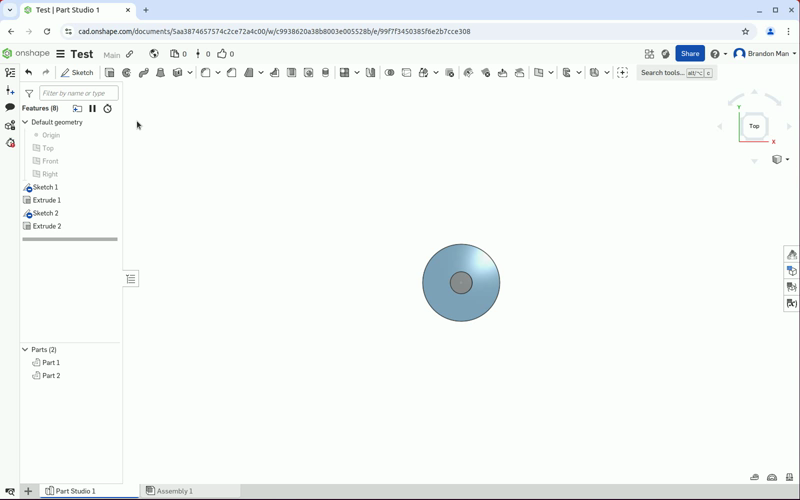
key(up, 3)
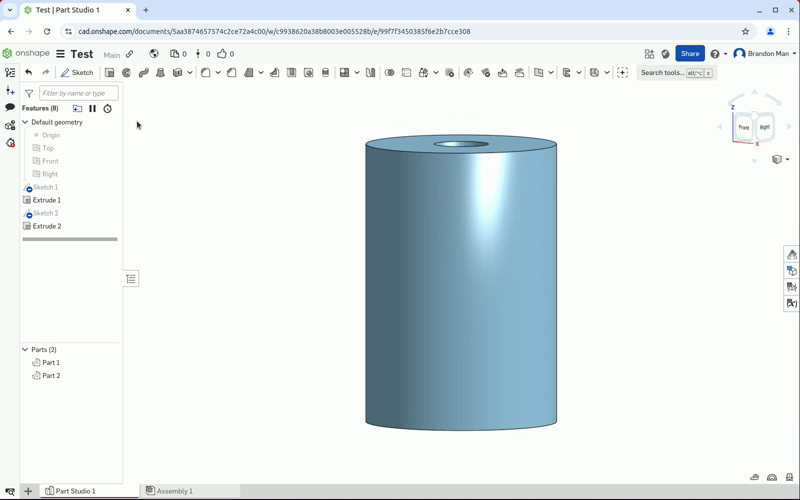
key(left, 3)
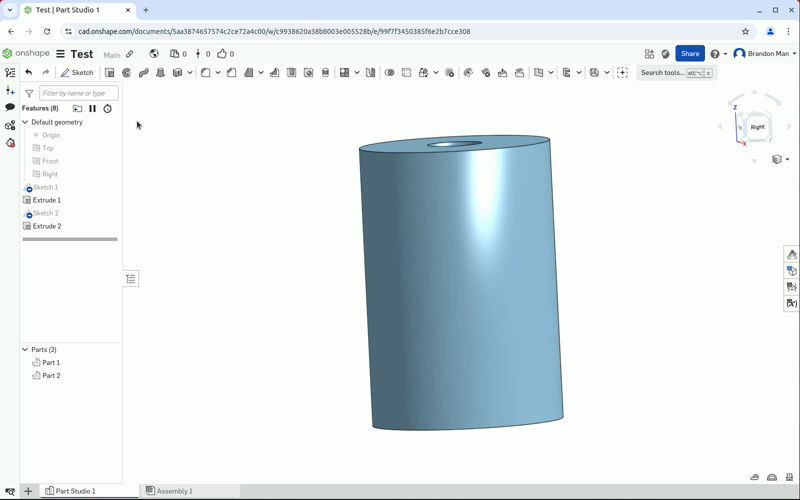
key(right, 3)
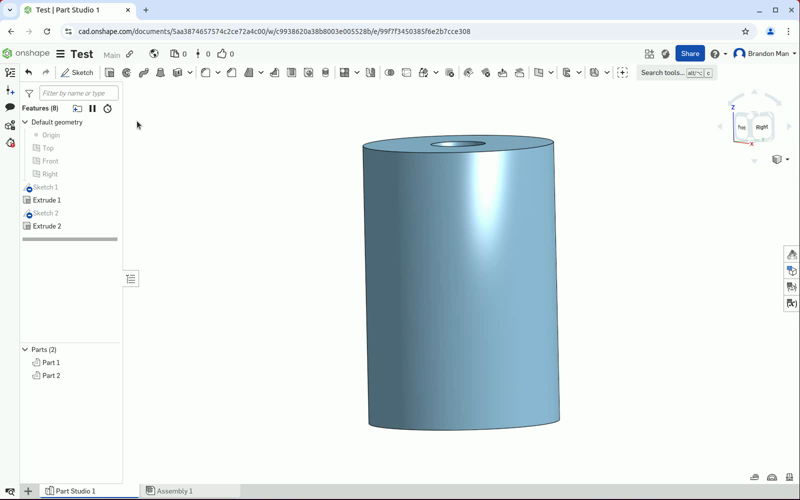
key(down, 3)
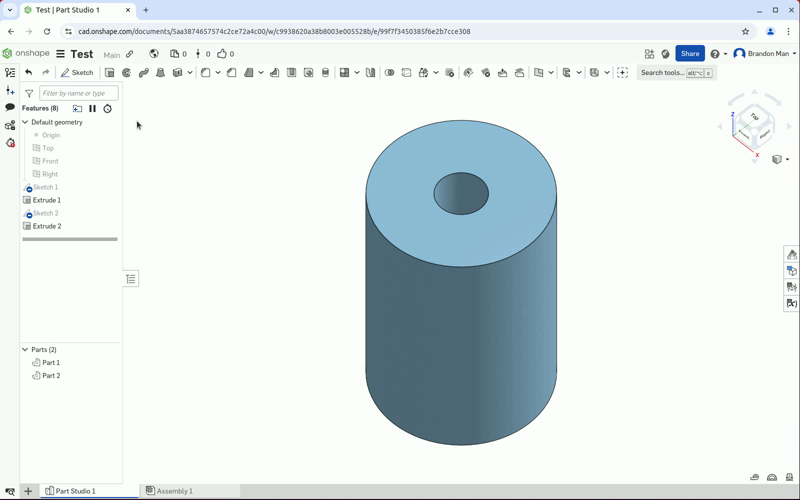
mouse_move(73, 189)
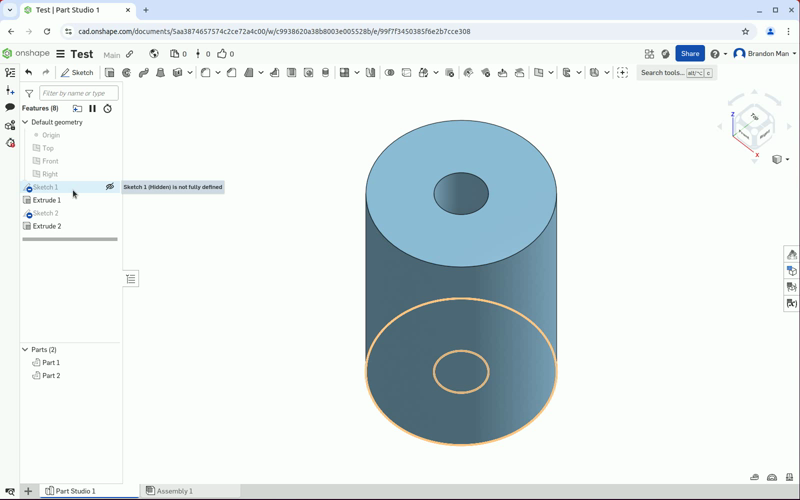
click(73, 189)